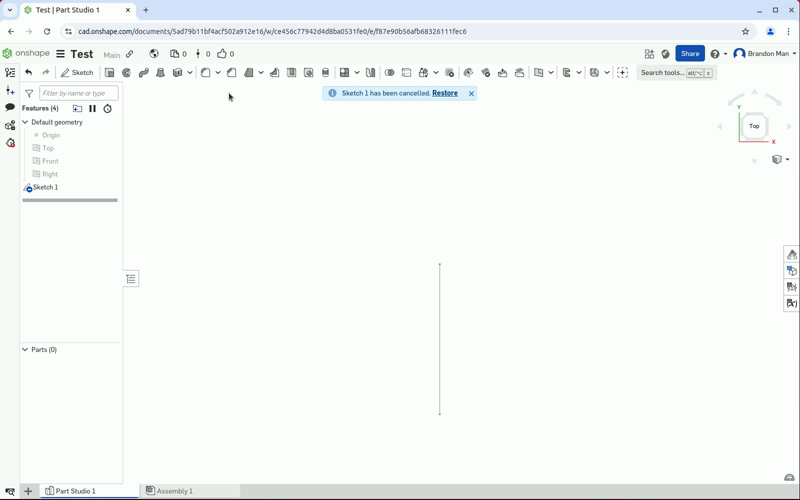
key(shift+h)
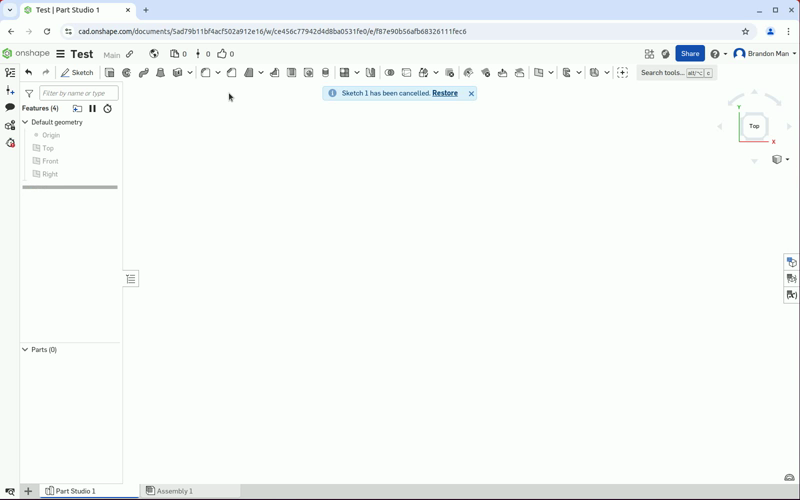
key(shift+s)
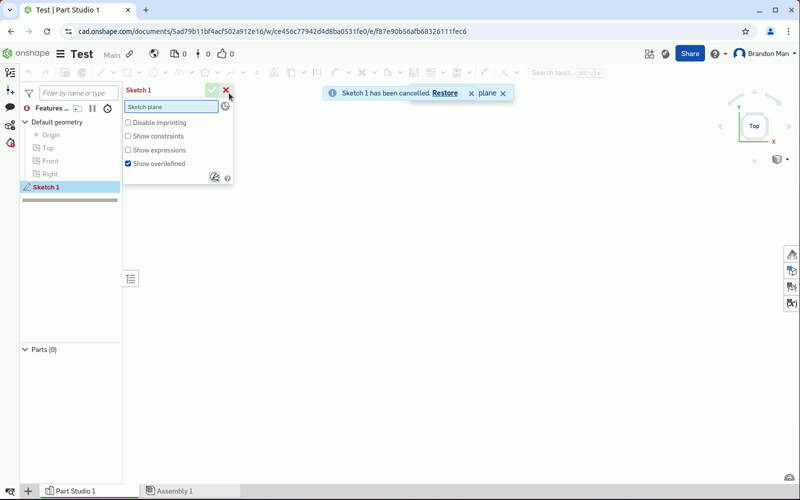
mouse_move(73, 150)
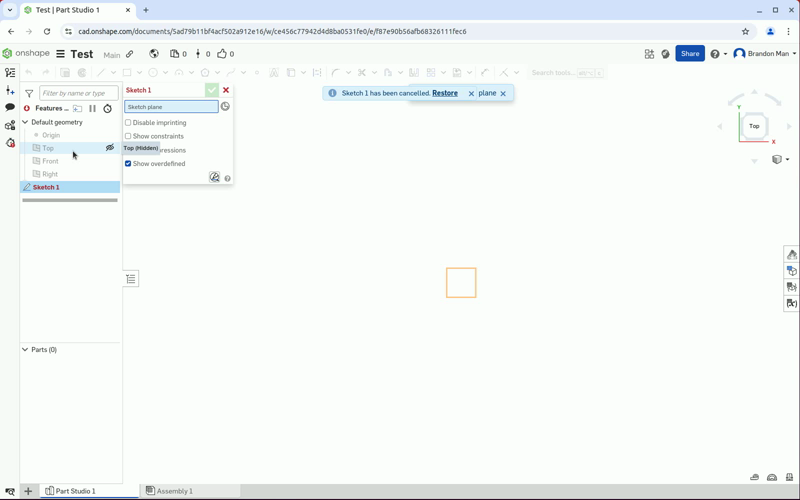
click(73, 150)
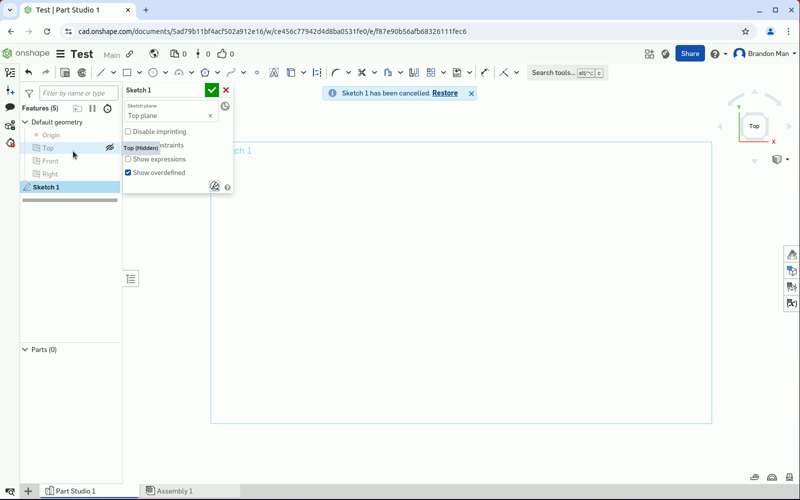
mouse_move(73, 352)
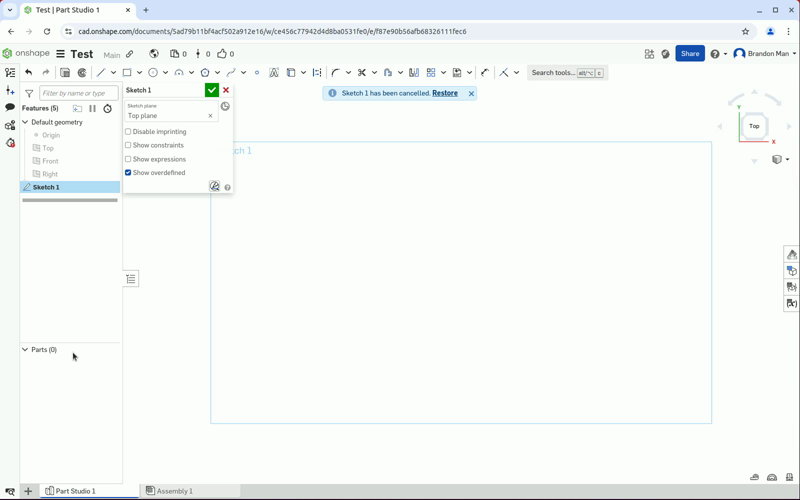
key(y)
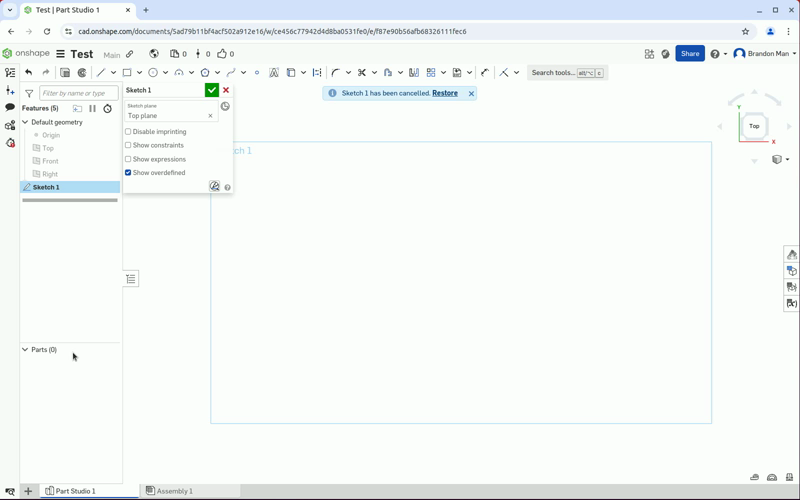
key(l)
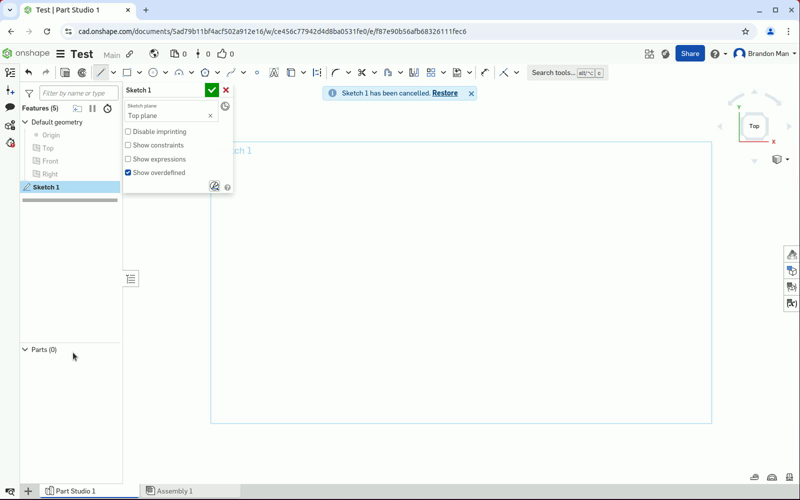
key_down(shift)
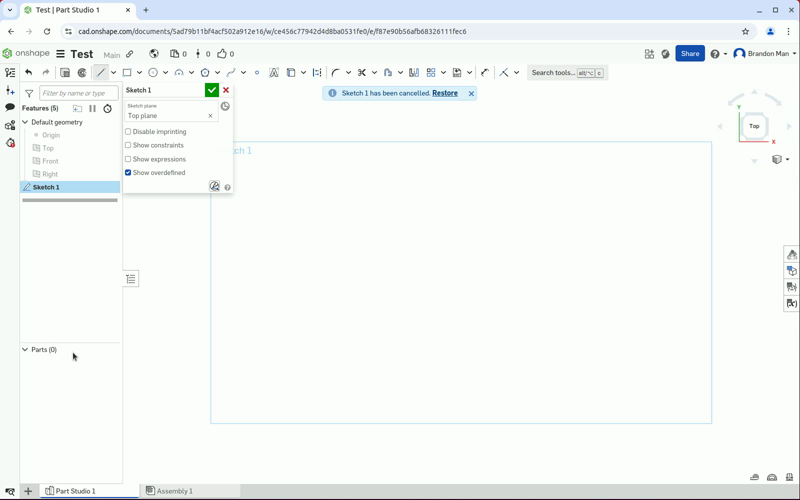
mouse_move(460, 395)
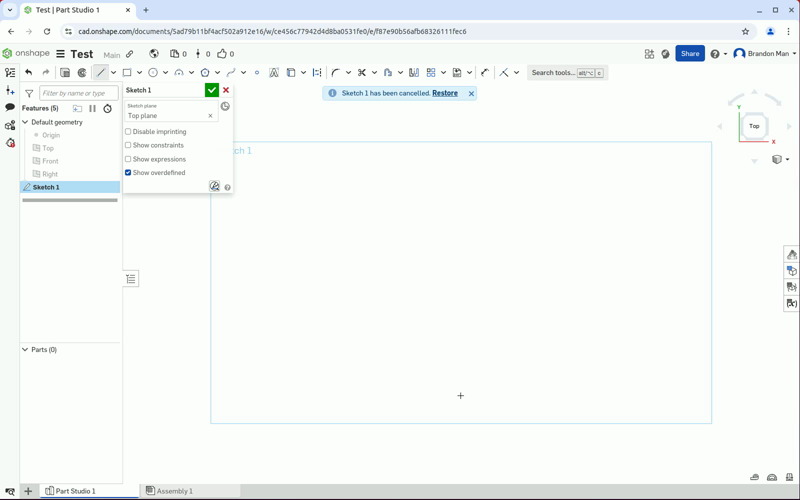
click(460, 395)
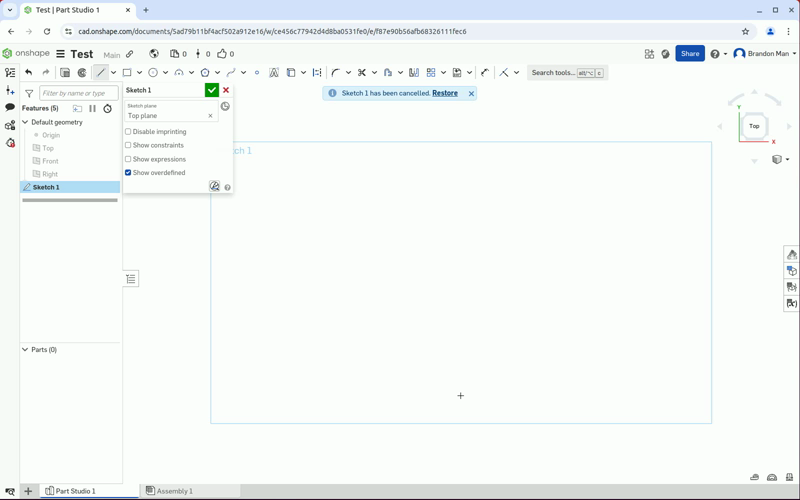
key_up(shift)
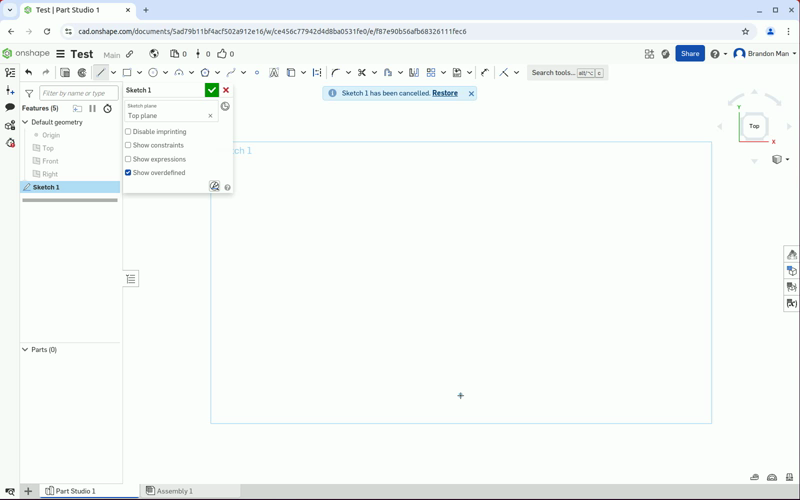
key_down(shift)
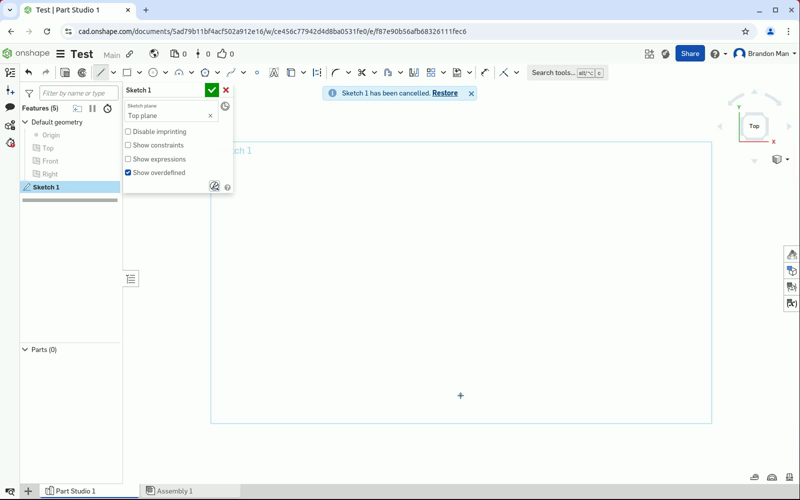
mouse_move(490, 395)
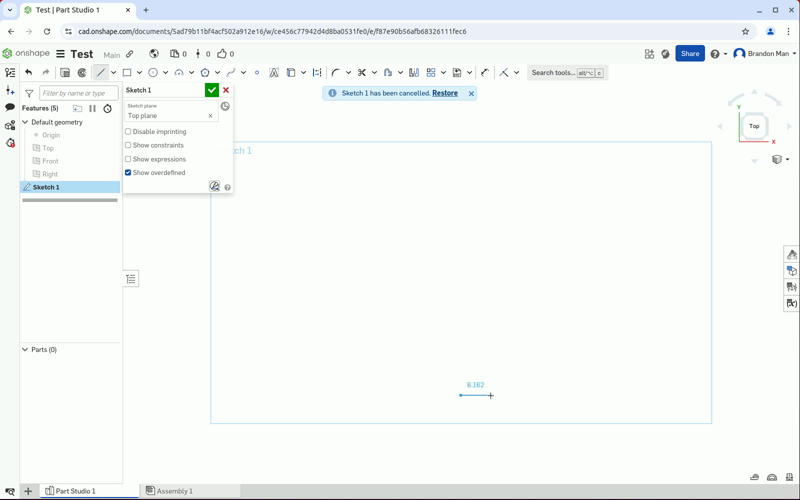
mouse_move(507, 395)
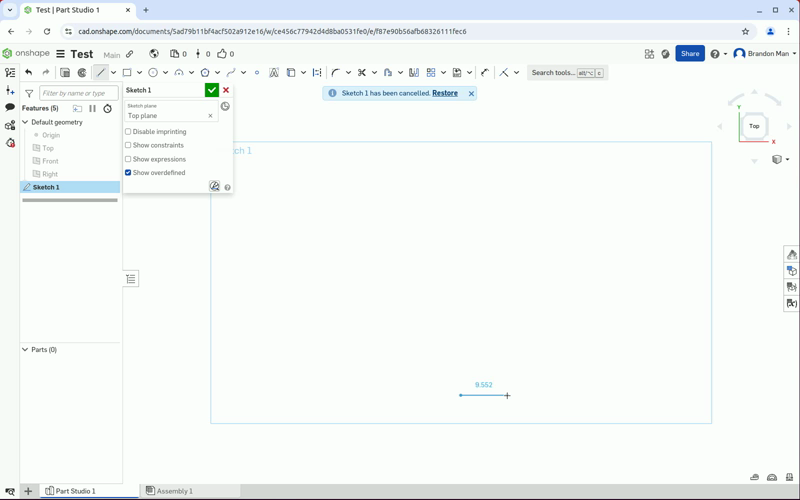
click(507, 395)
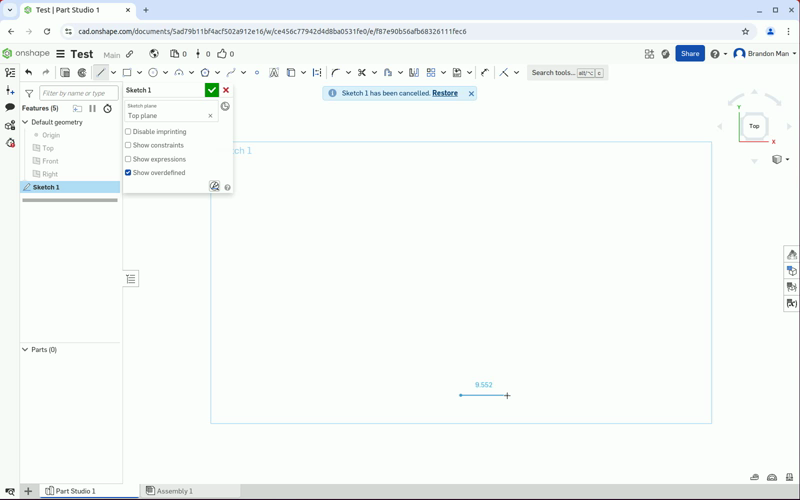
key_up(shift)
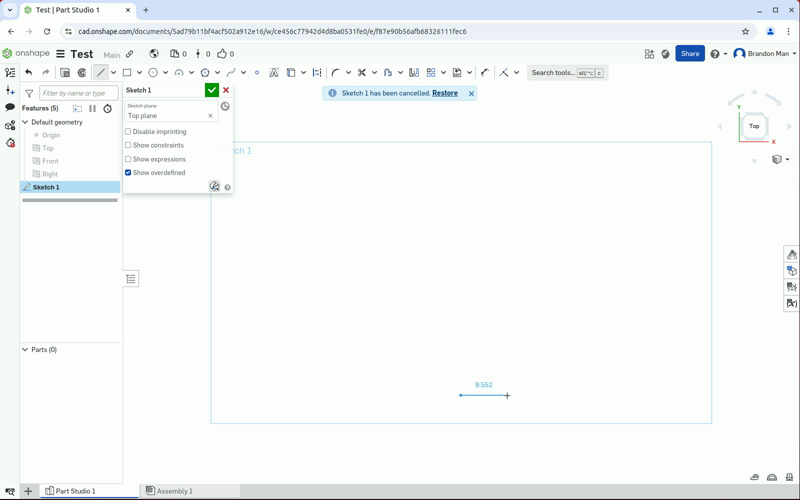
key_down(shift)
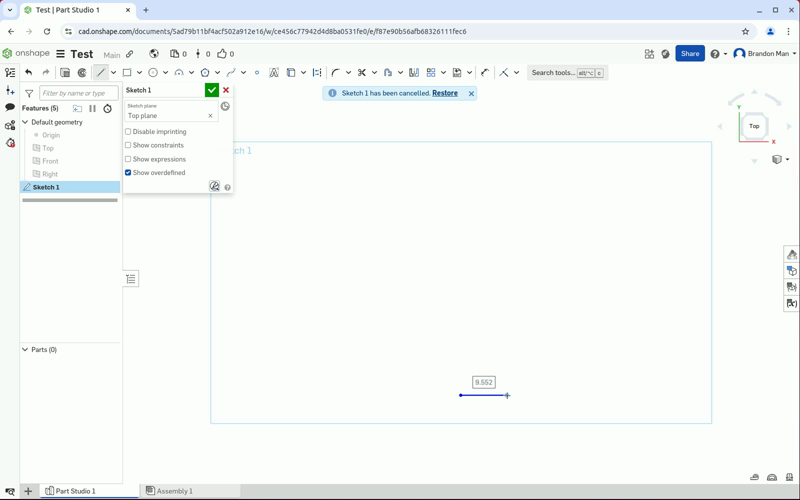
mouse_move(507, 282)
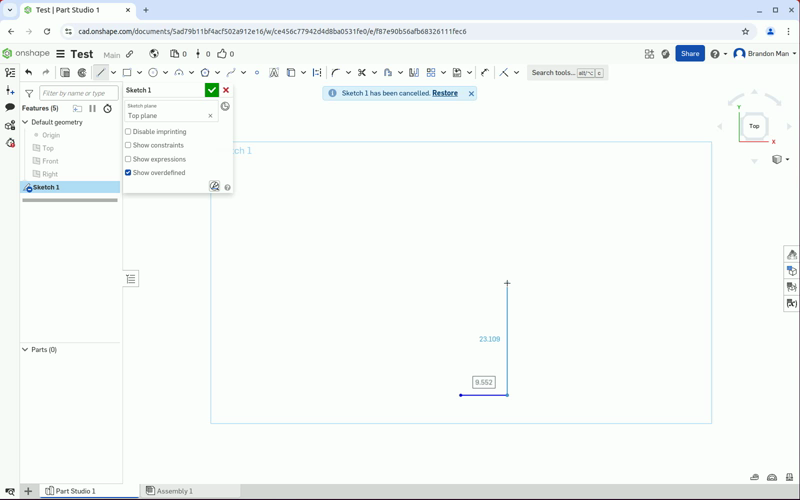
click(507, 282)
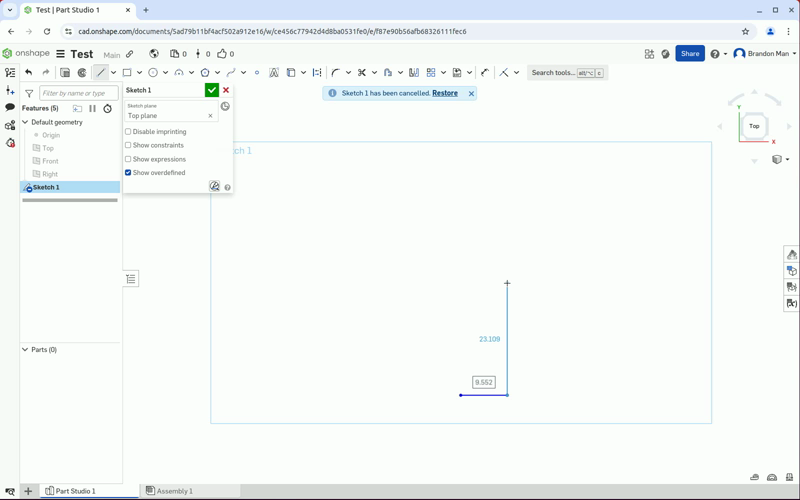
key_up(shift)
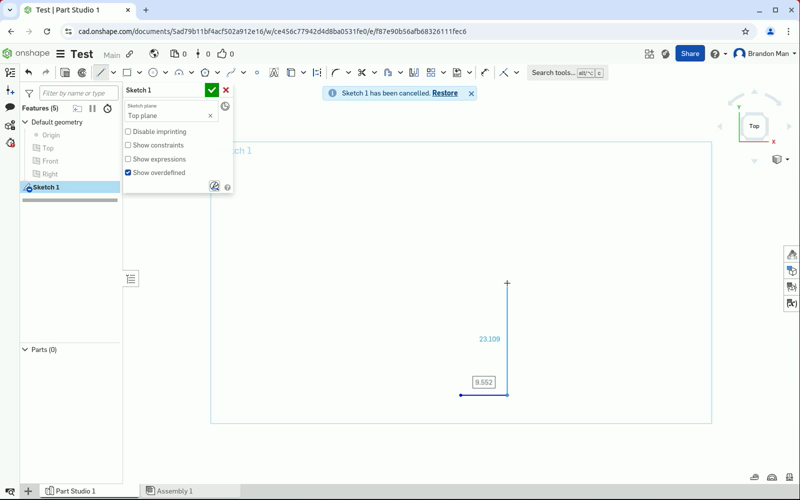
key_down(shift)
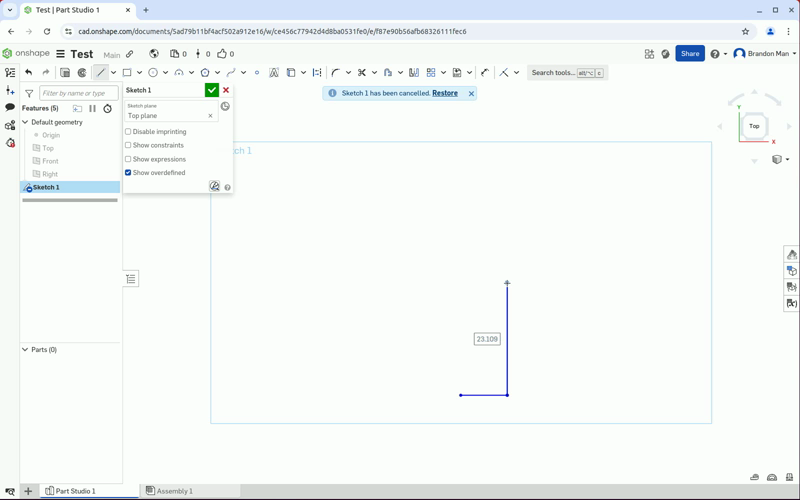
mouse_move(537, 282)
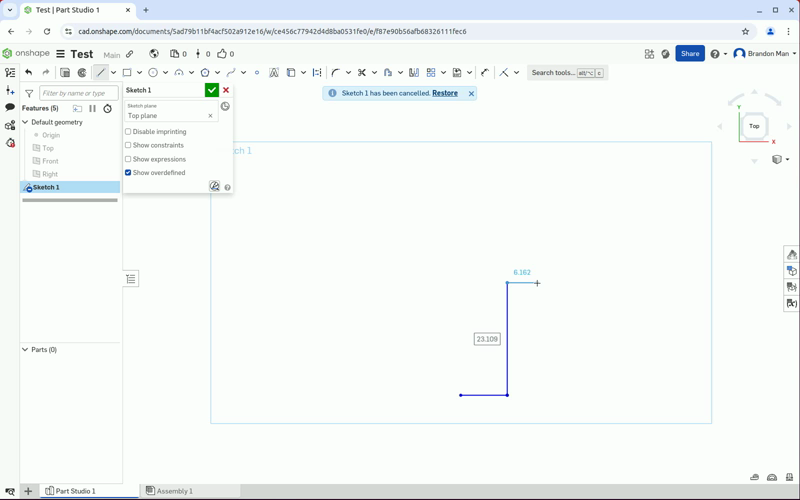
mouse_move(460, 282)
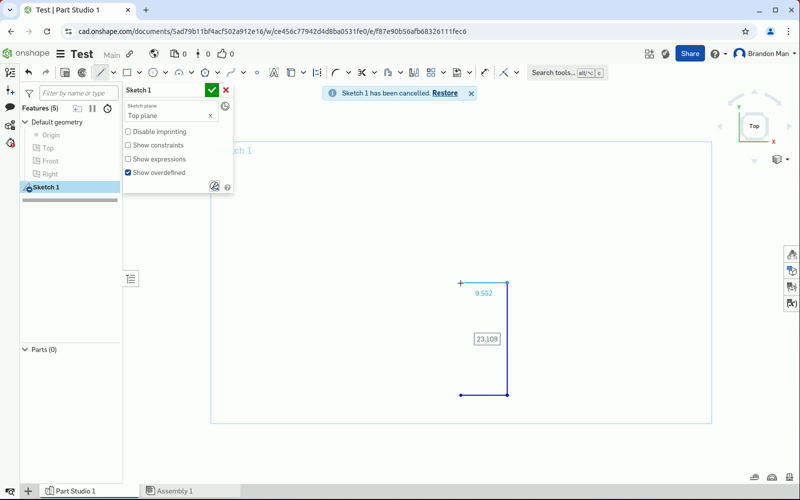
click(460, 282)
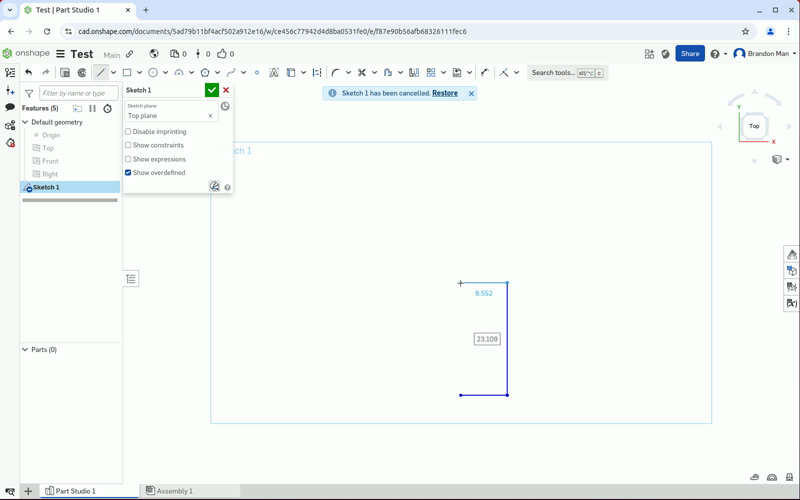
key_up(shift)
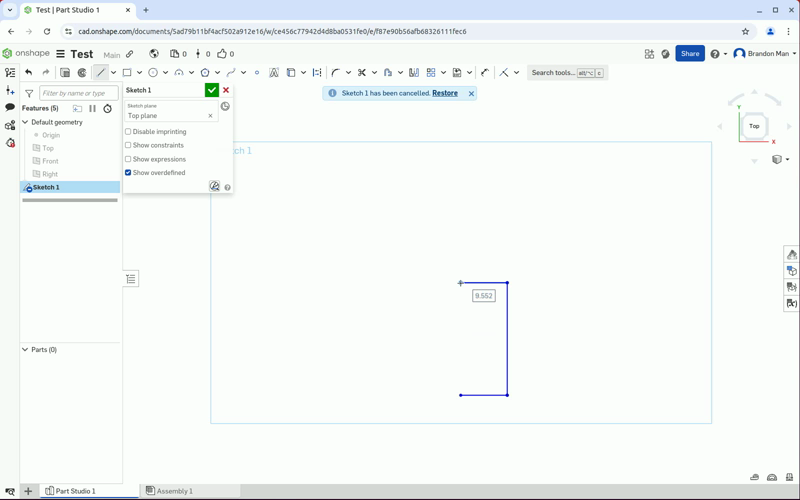
key_down(shift)
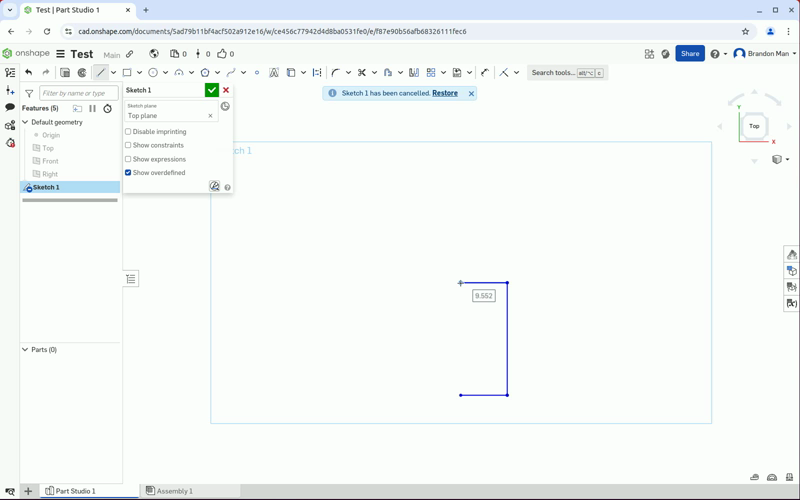
mouse_move(460, 395)
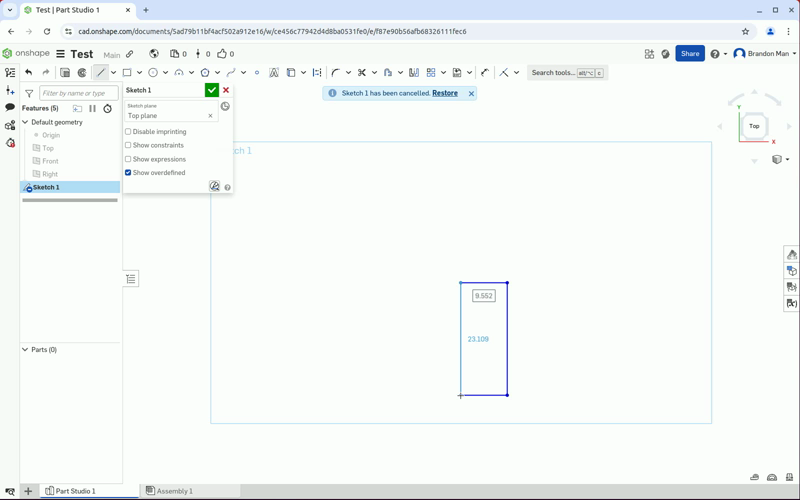
key_up(shift)
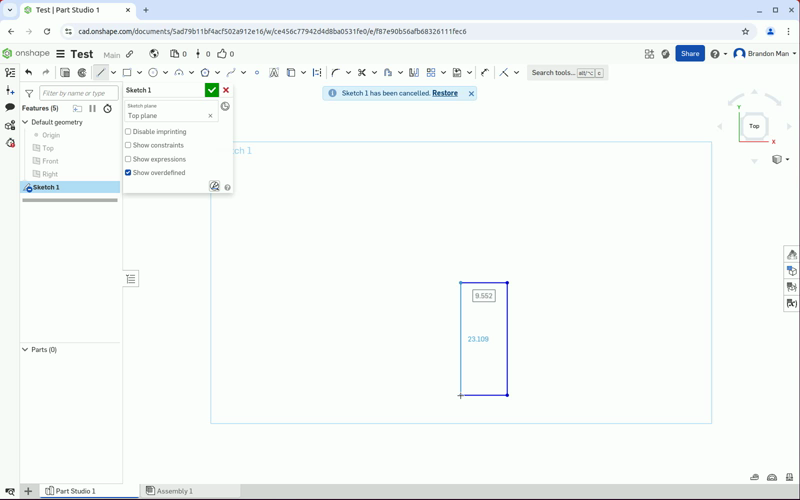
click(460, 395)
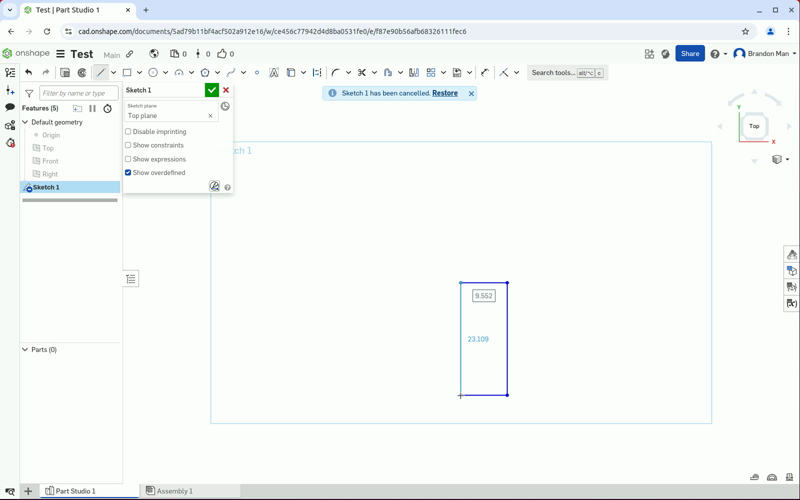
key(esc)
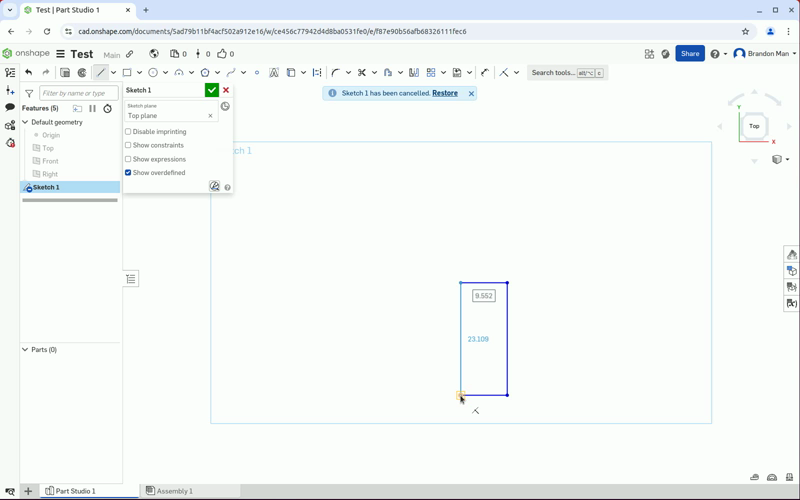
mouse_move(464, 318)
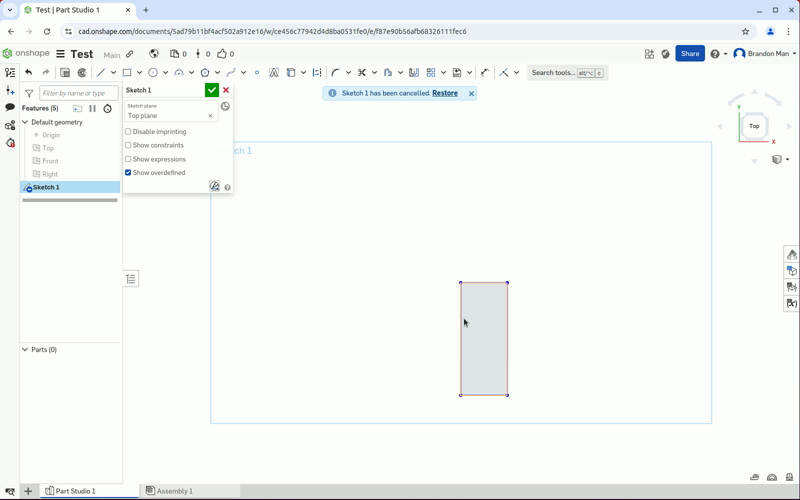
click(464, 318)
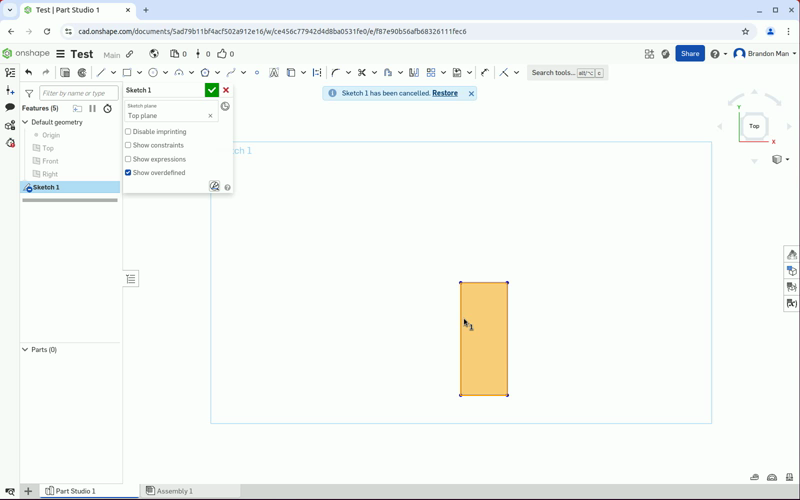
mouse_move(73, 352)
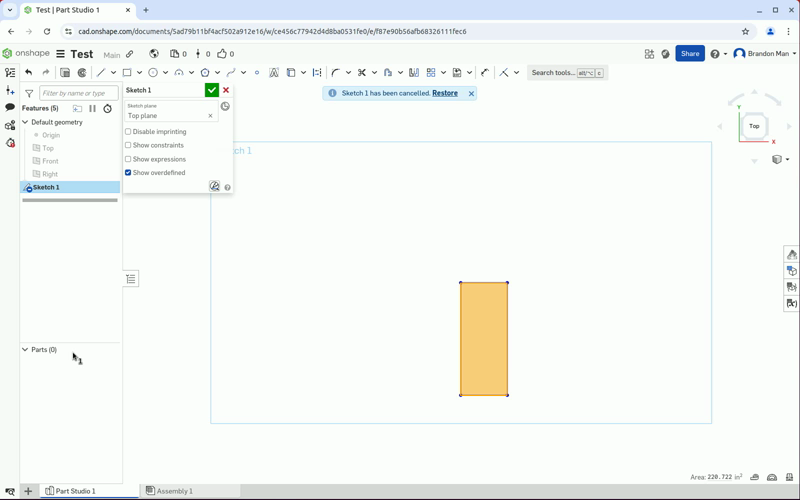
key(shift+y)
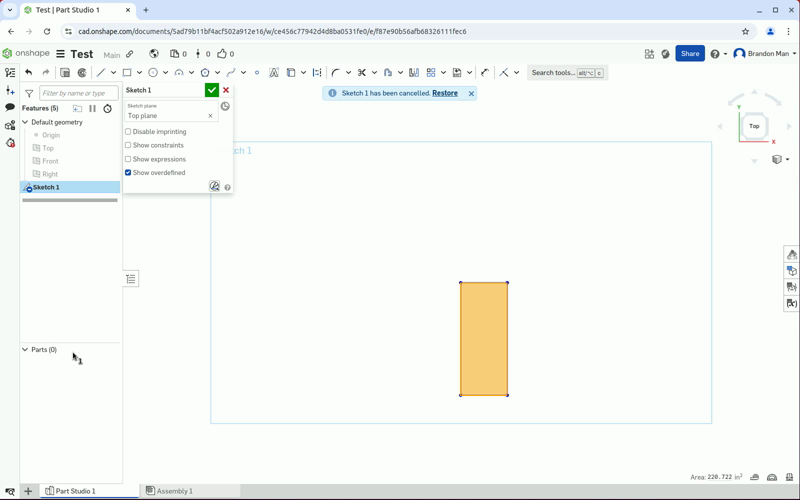
key(shift+e)
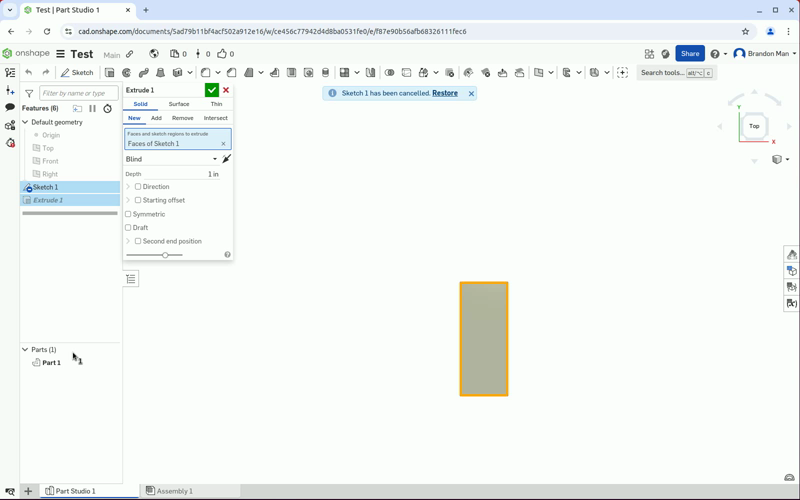
mouse_move(143, 106)
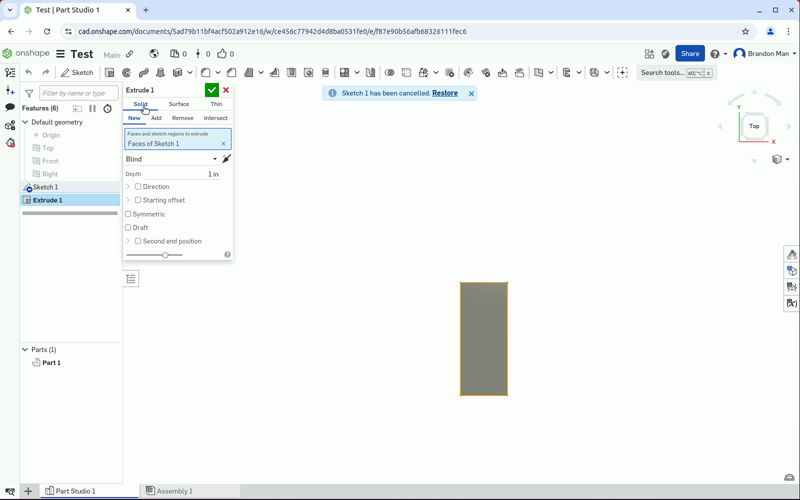
click(143, 106)
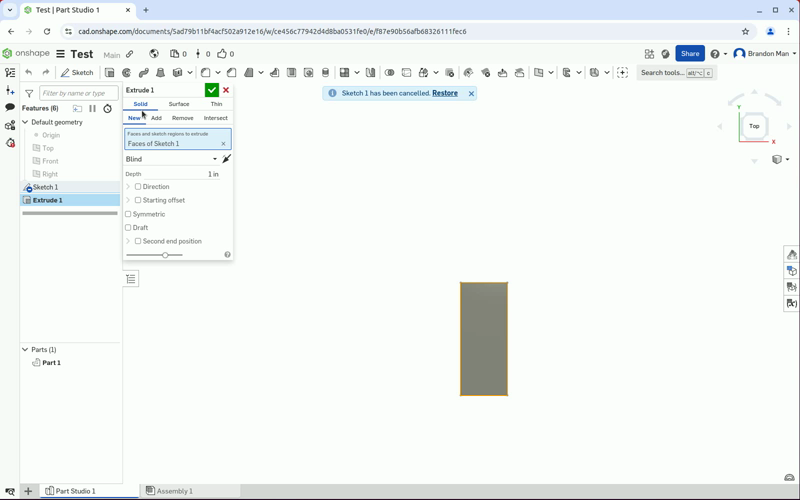
mouse_move(137, 120)
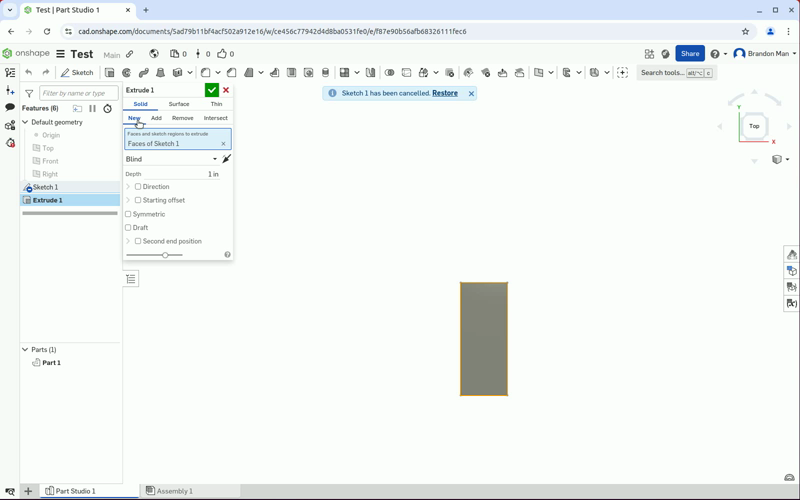
click(137, 120)
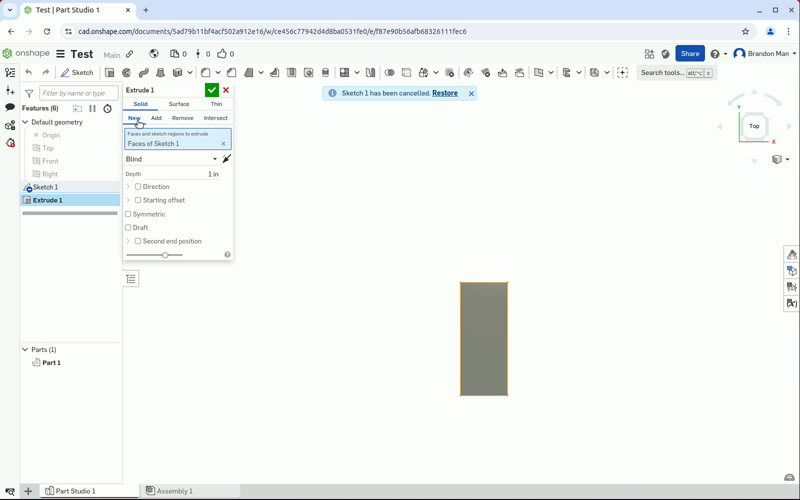
key(tab, 4)
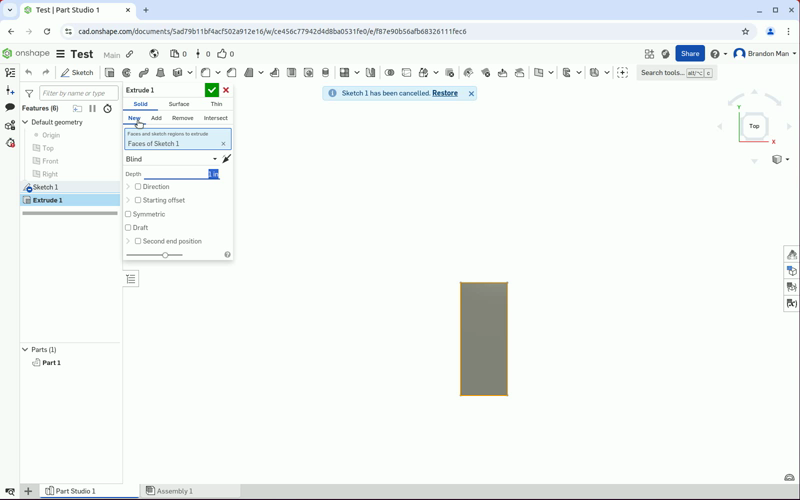
text(16.128)
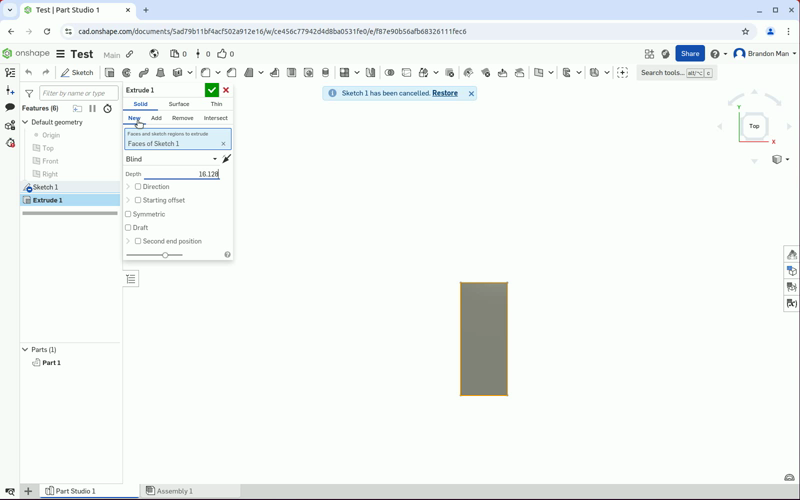
key(enter)
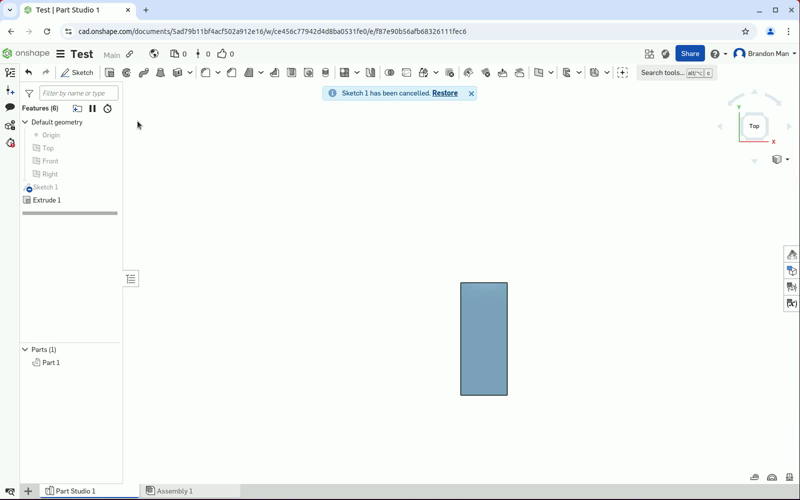
key(shift+h)
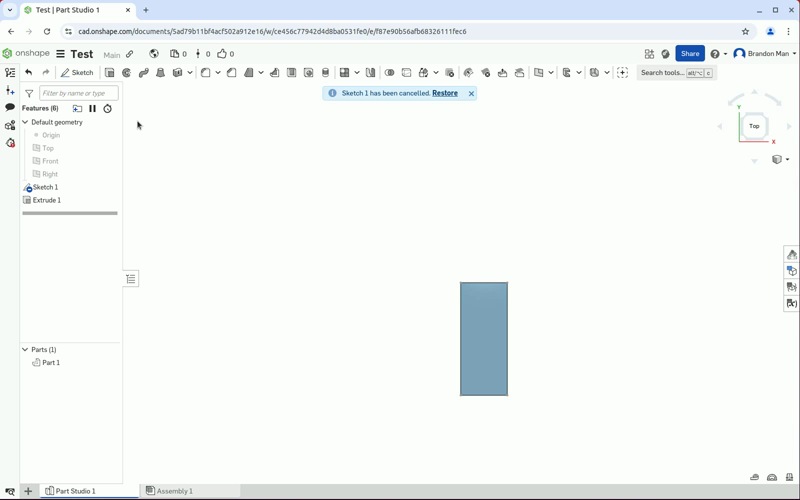
key(shift+h)
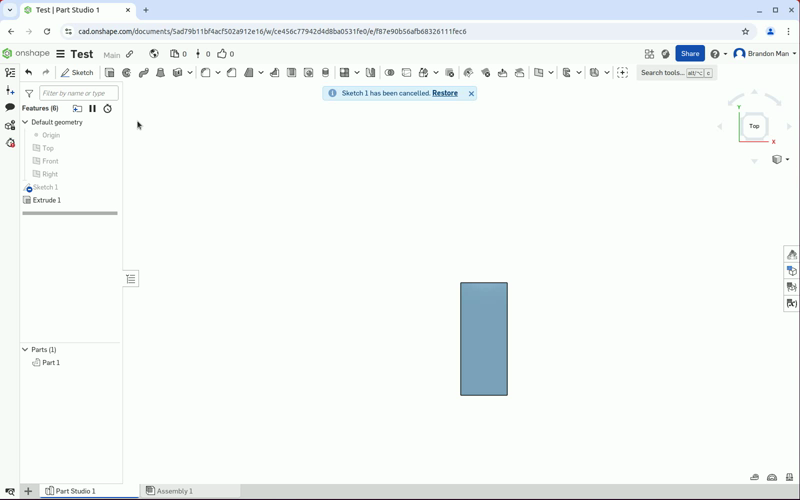
mouse_move(73, 189)
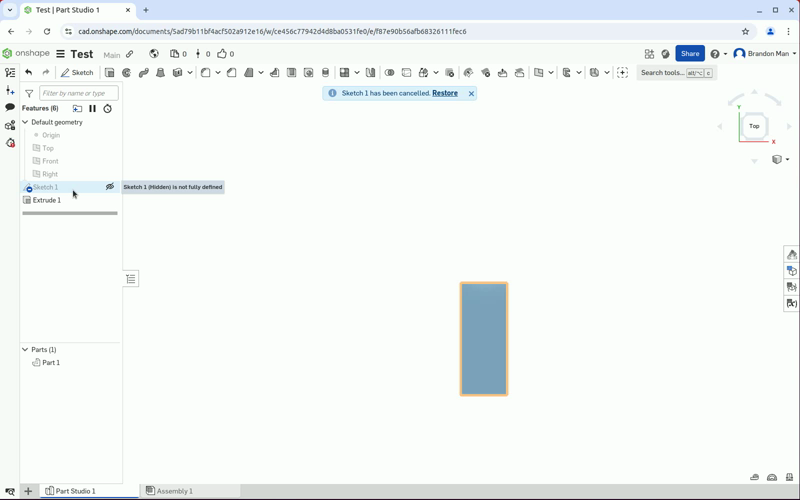
click(73, 189)
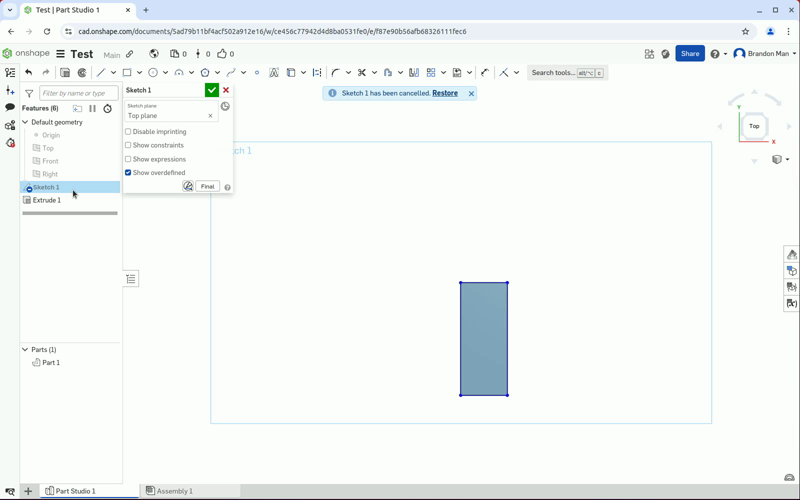
mouse_move(229, 92)
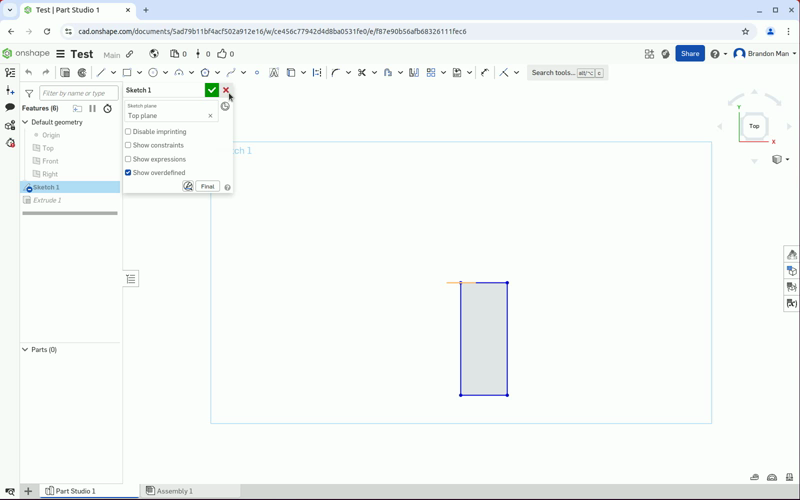
click(229, 92)
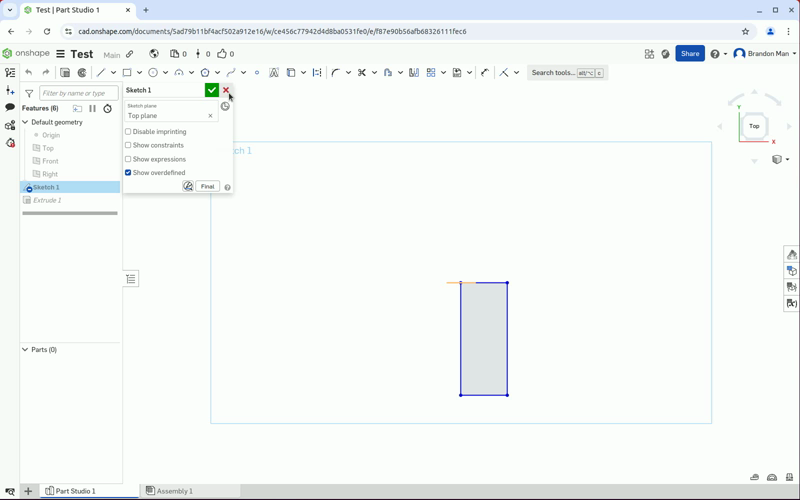
key(shift+s)
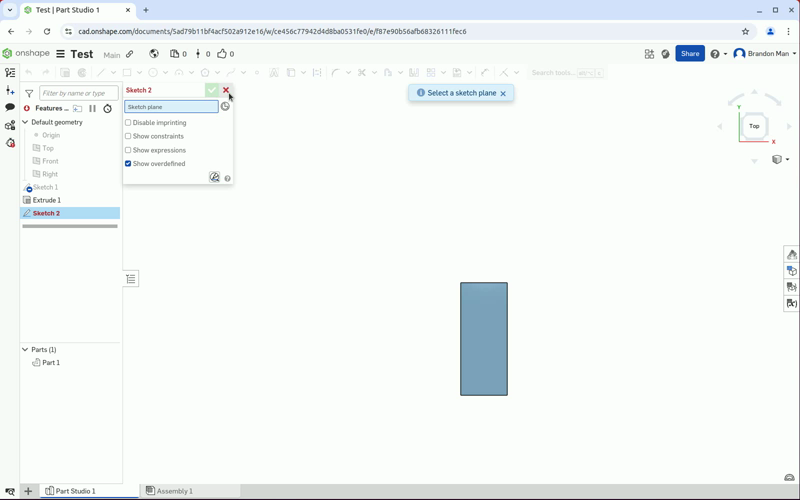
mouse_move(73, 150)
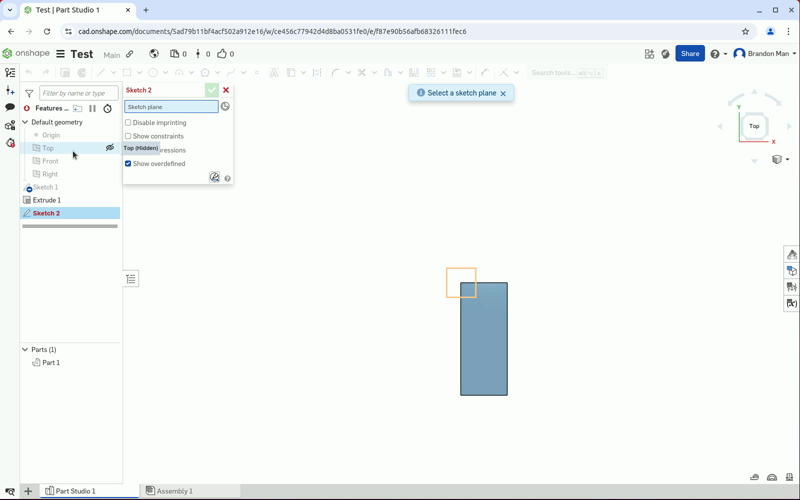
click(73, 150)
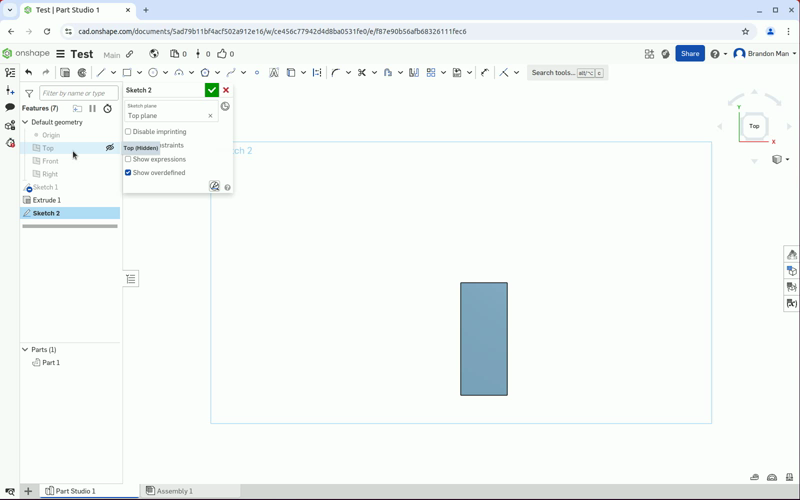
mouse_move(73, 352)
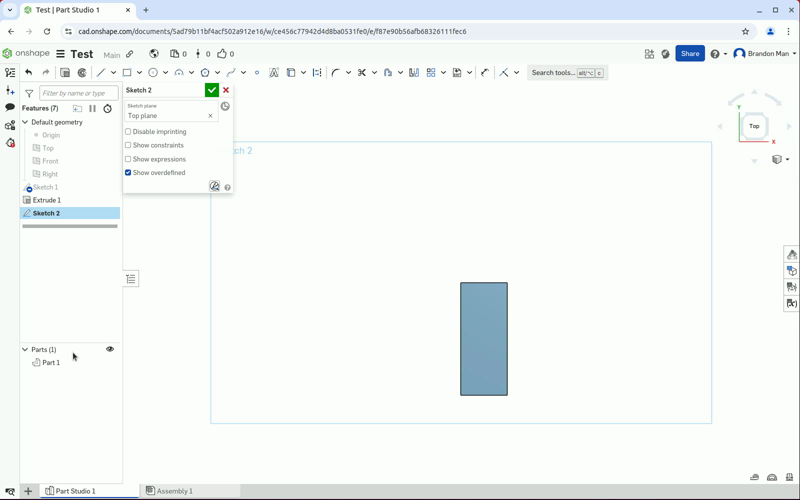
key(y)
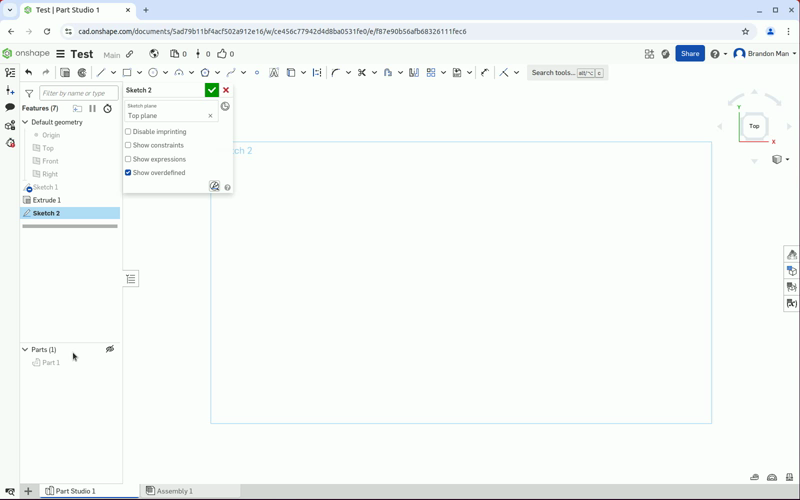
key(l)
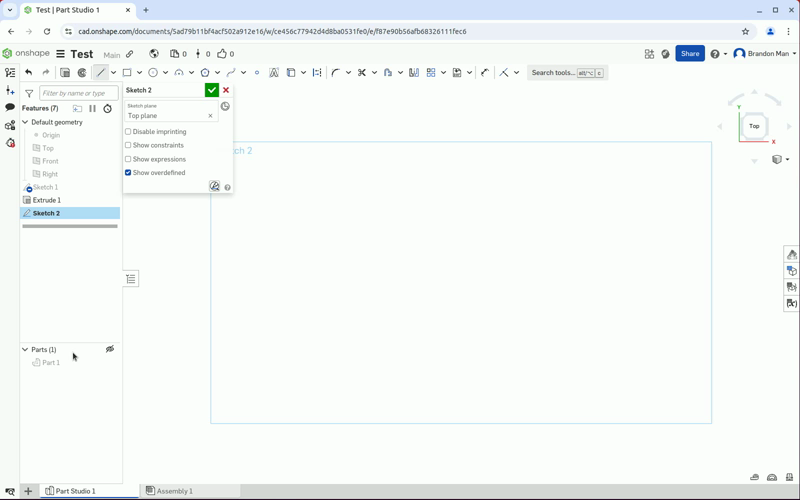
key_down(shift)
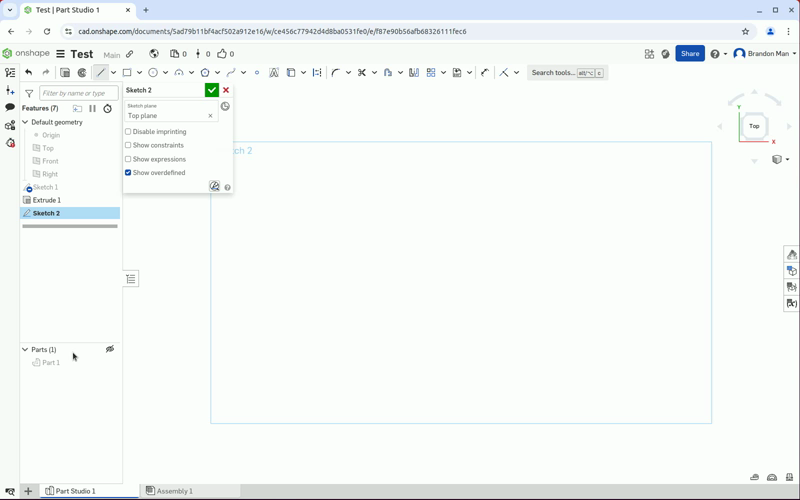
mouse_move(460, 395)
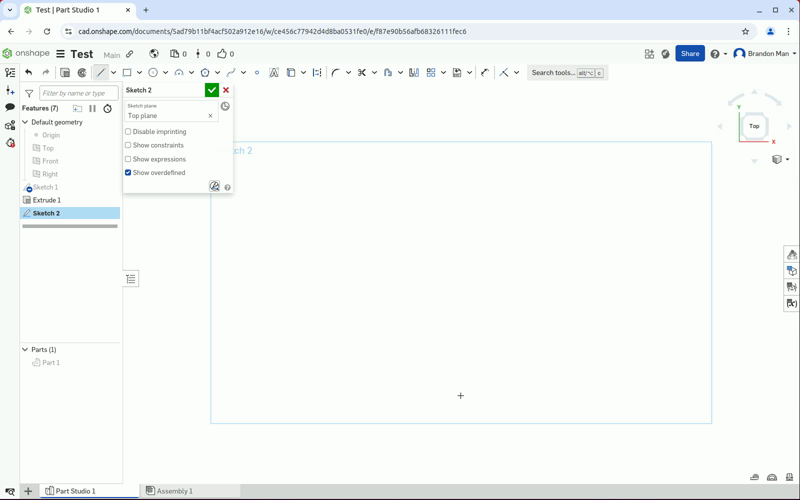
click(460, 395)
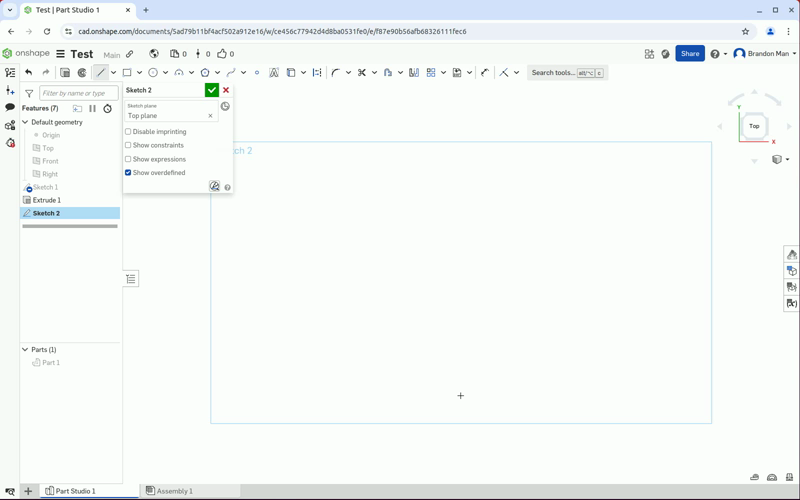
key_up(shift)
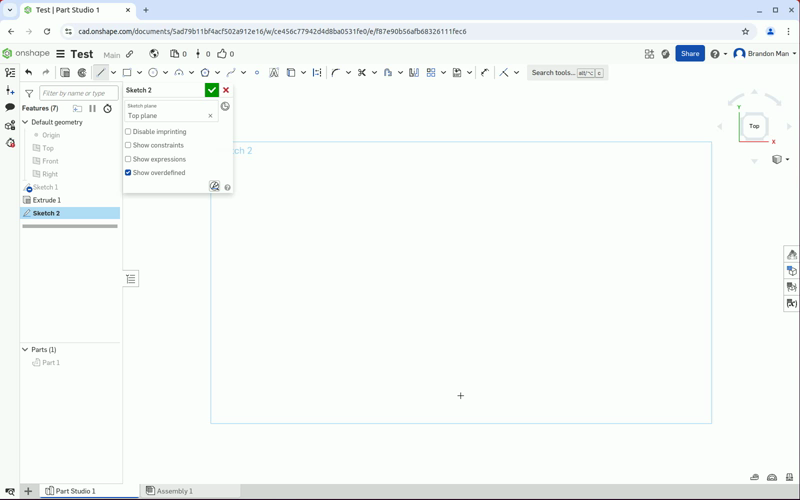
key_down(shift)
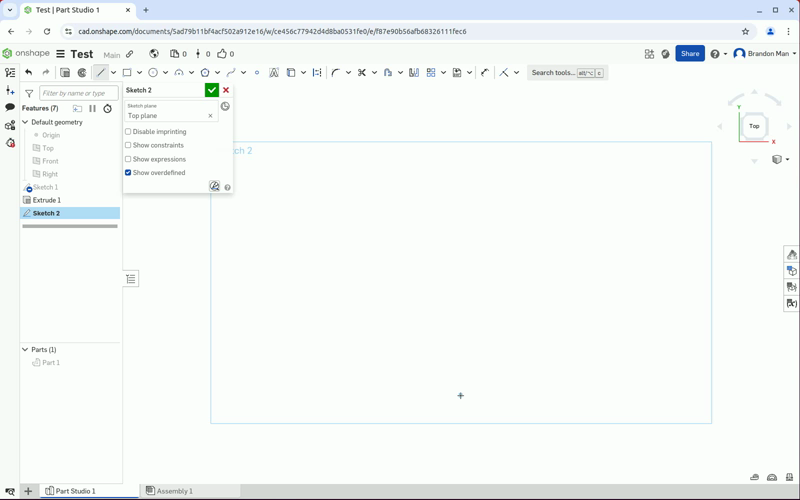
mouse_move(490, 395)
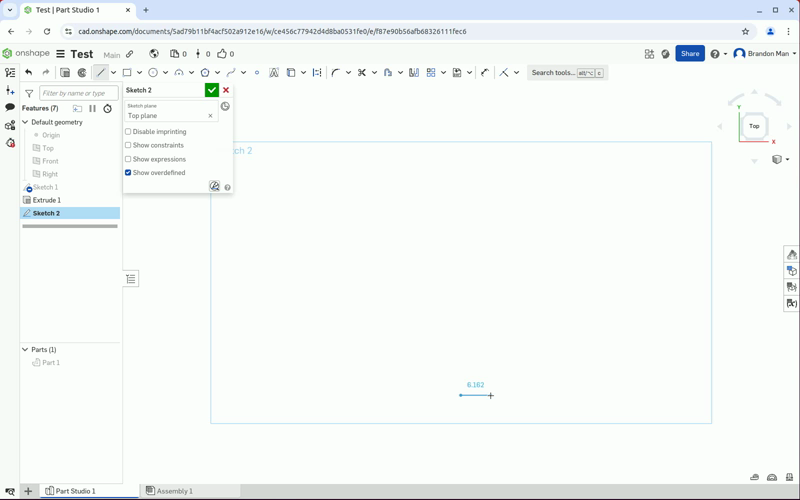
mouse_move(507, 395)
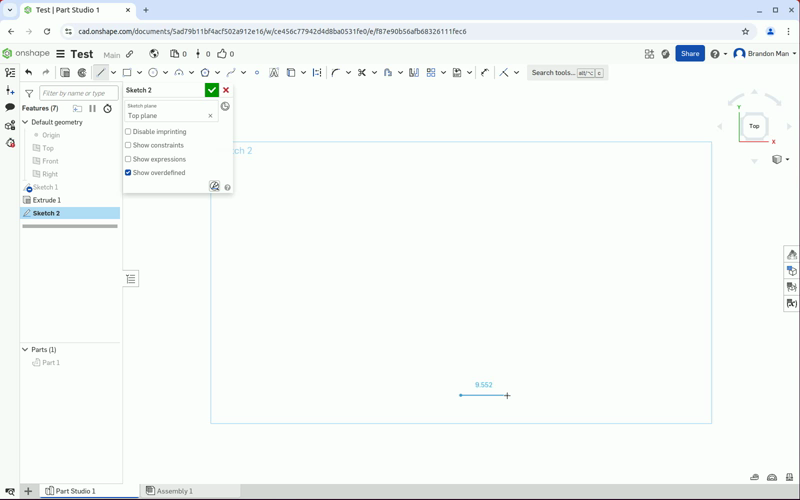
click(507, 395)
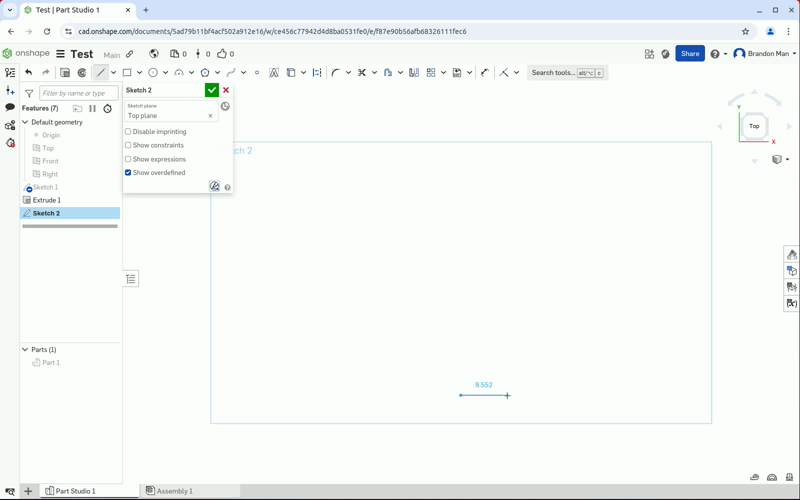
key_up(shift)
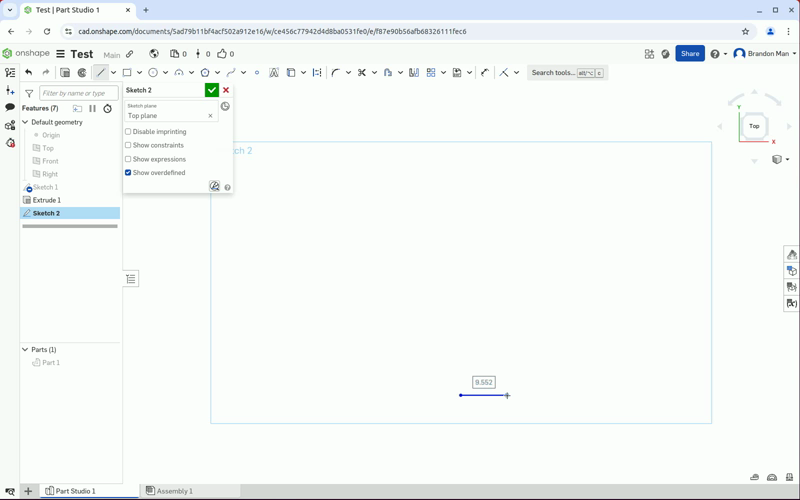
key_down(shift)
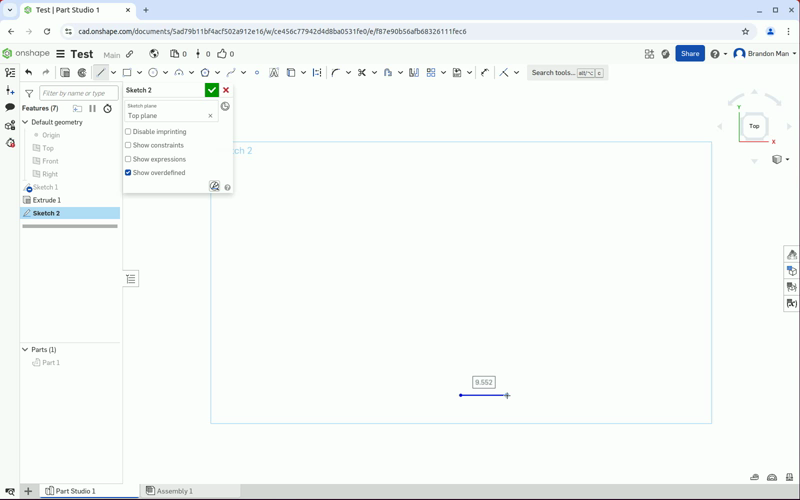
mouse_move(507, 282)
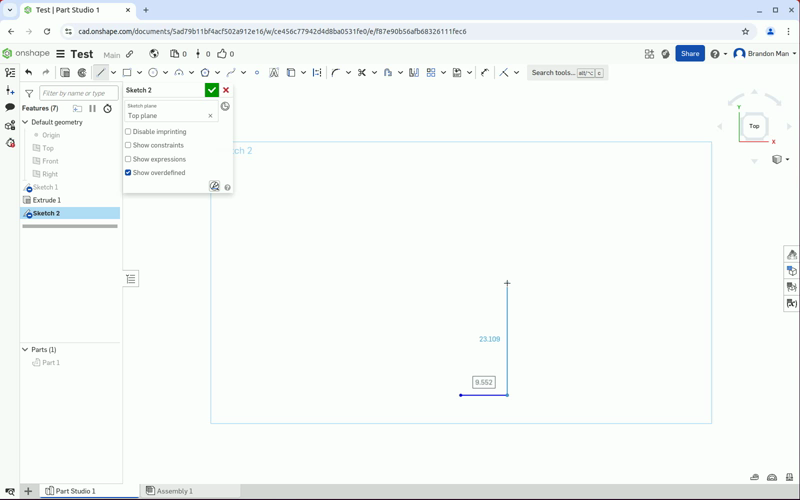
click(507, 282)
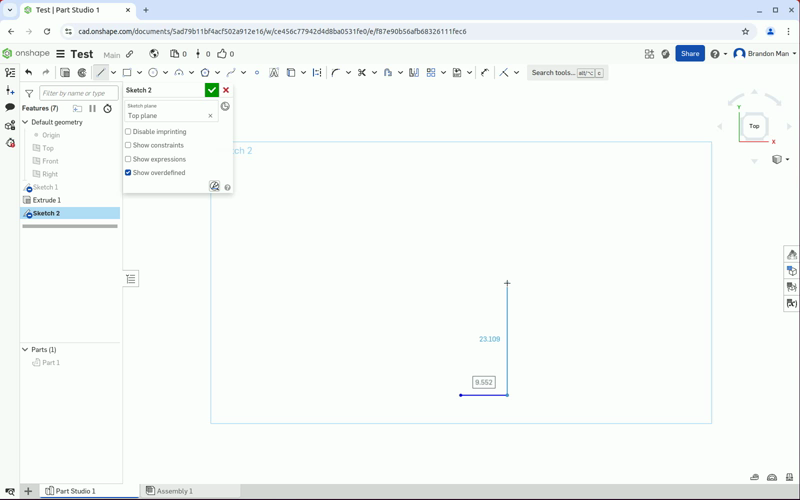
key_up(shift)
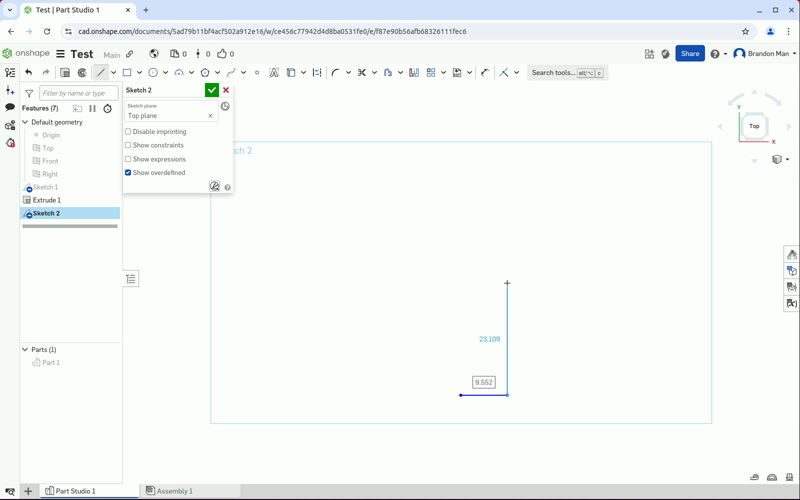
key_down(shift)
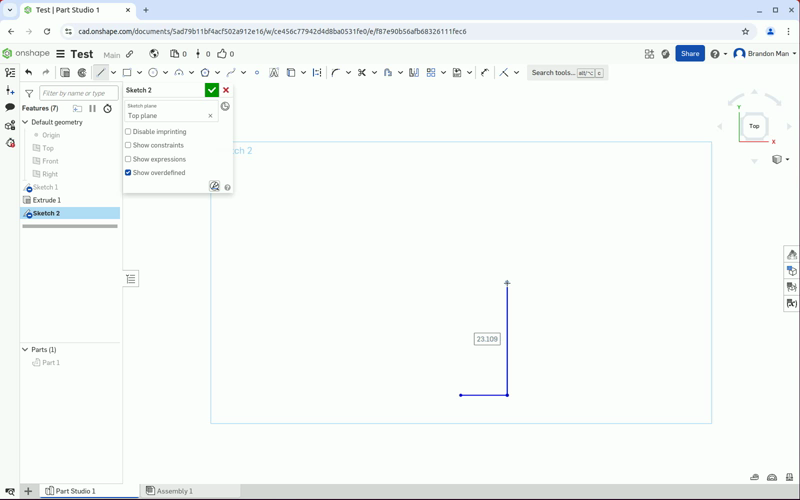
mouse_move(537, 282)
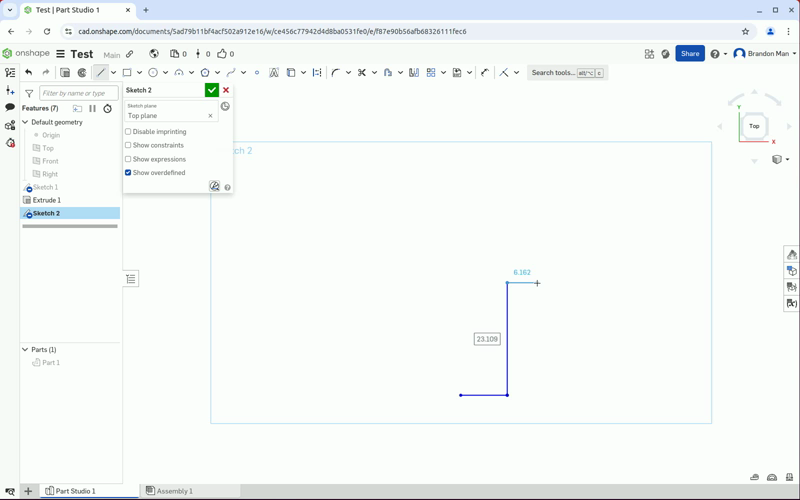
mouse_move(460, 282)
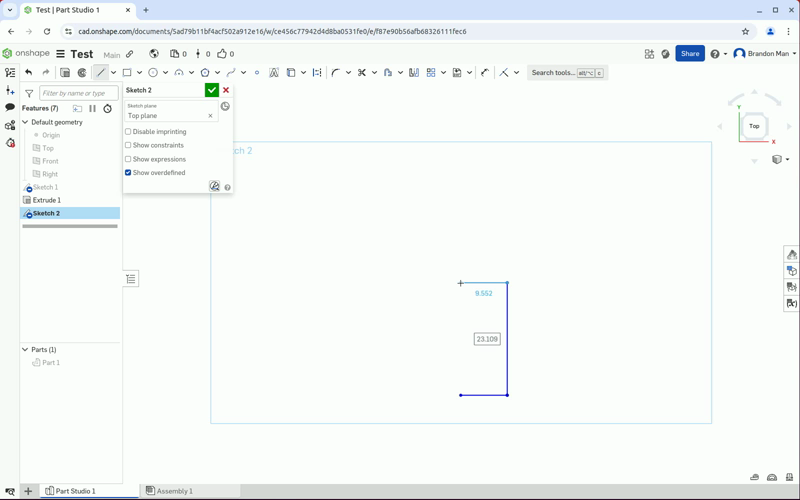
click(460, 282)
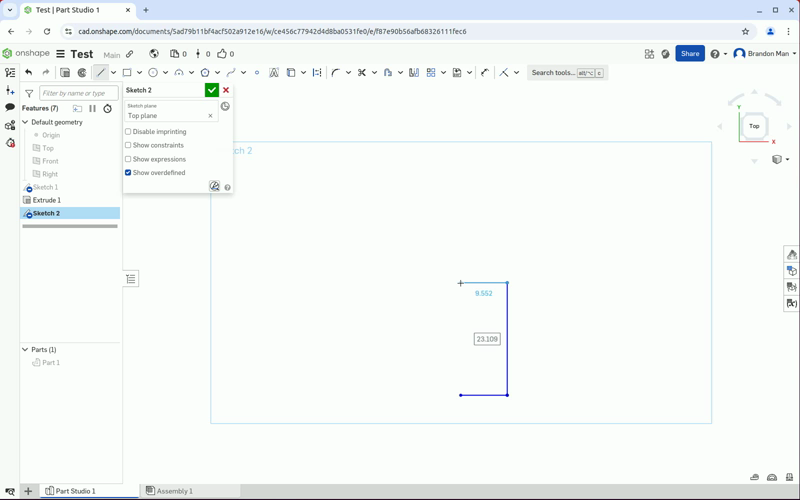
key_up(shift)
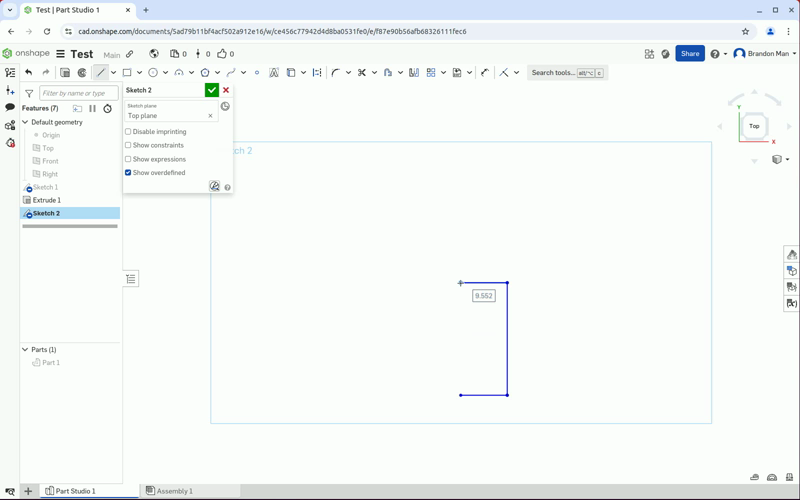
key_down(shift)
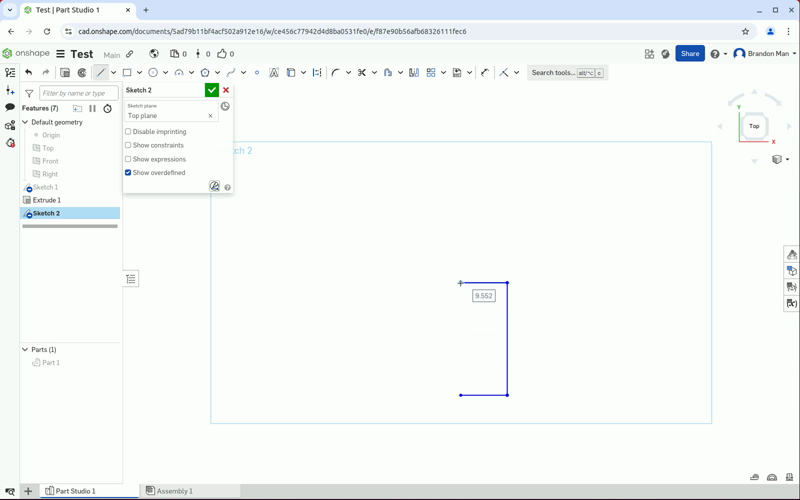
mouse_move(460, 395)
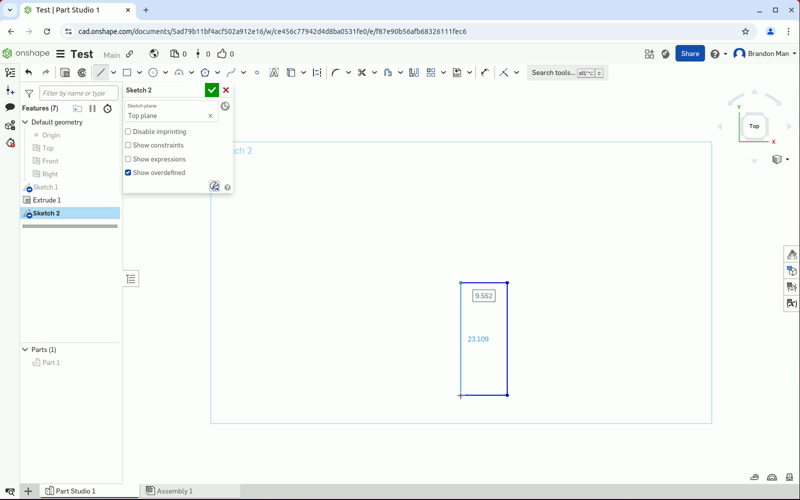
key_up(shift)
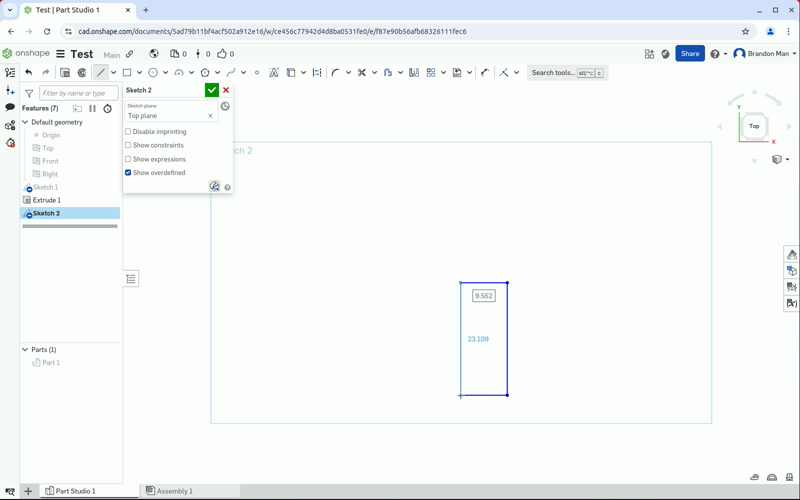
click(460, 395)
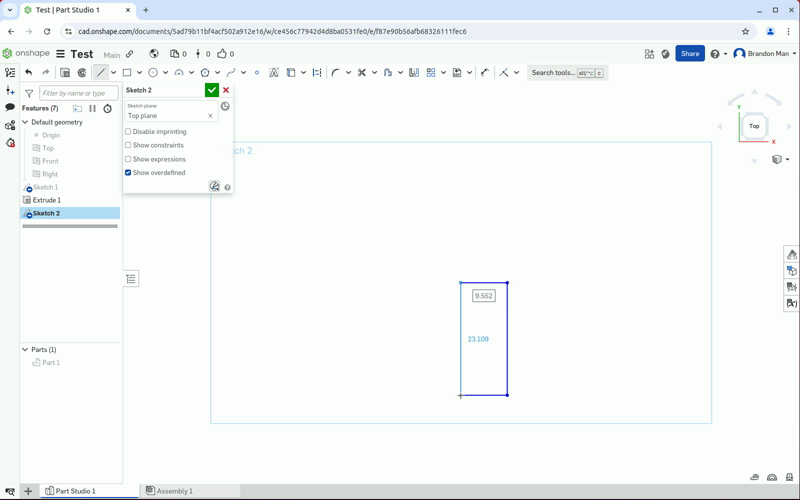
key(esc)
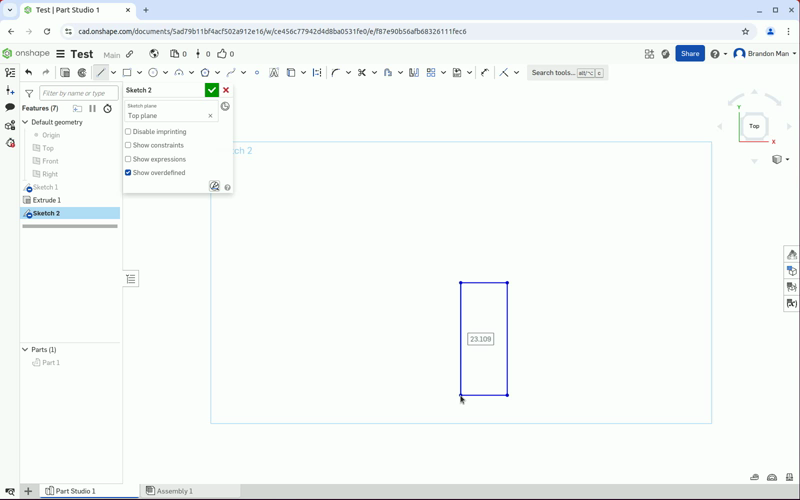
mouse_move(466, 383)
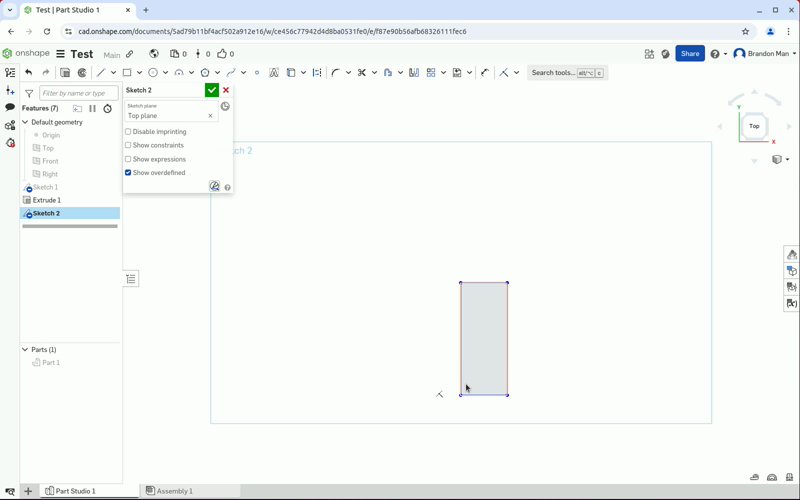
click(466, 383)
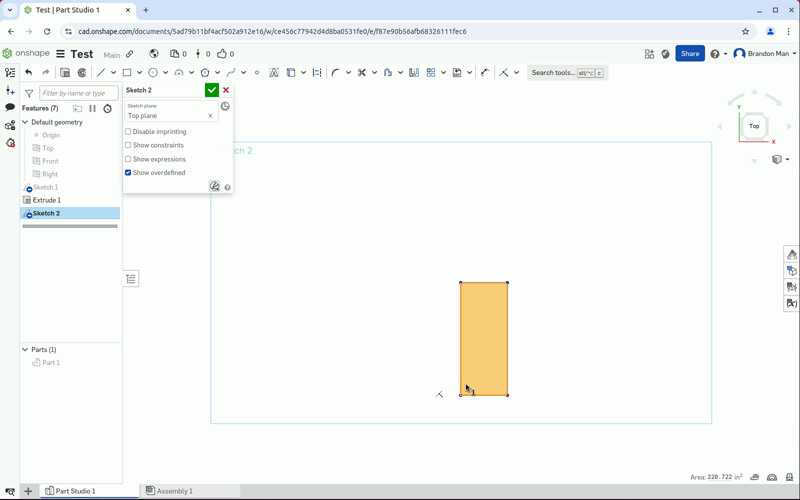
mouse_move(73, 352)
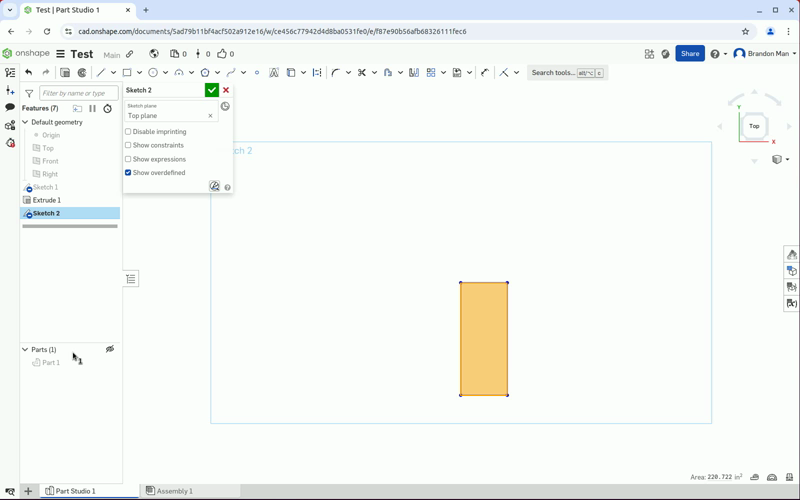
key(shift+y)
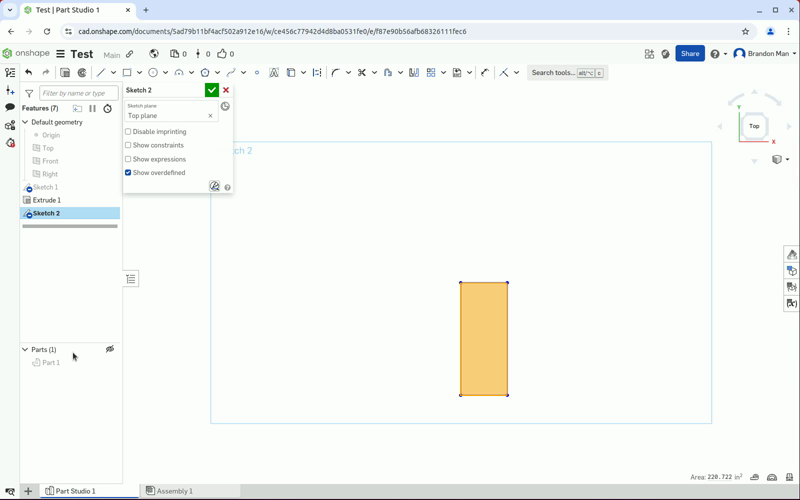
key(shift+e)
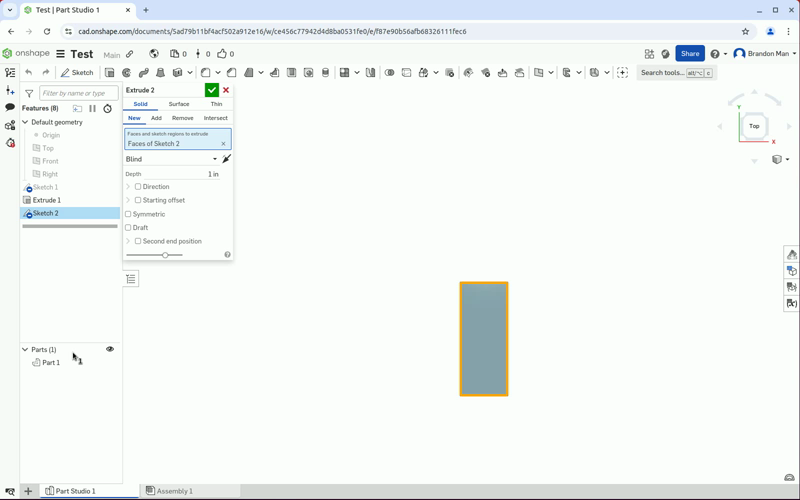
mouse_move(143, 106)
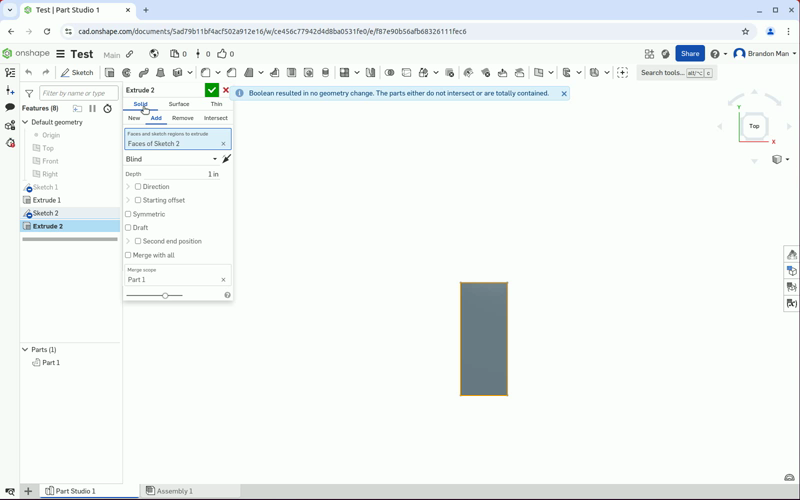
click(143, 106)
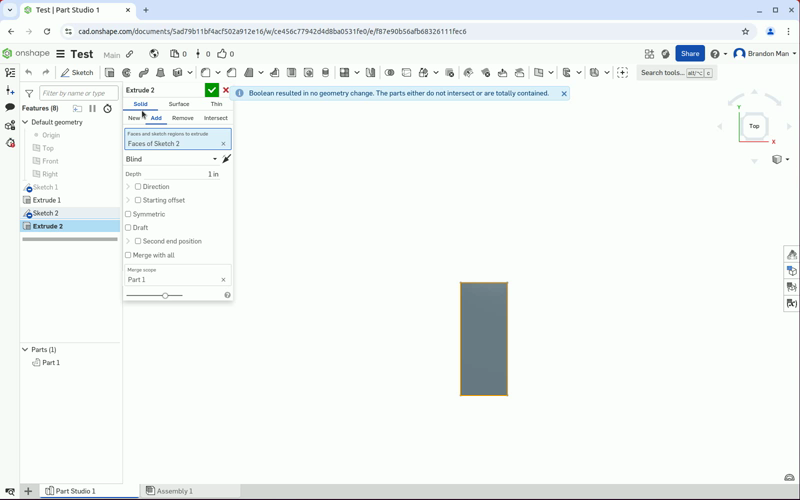
mouse_move(137, 120)
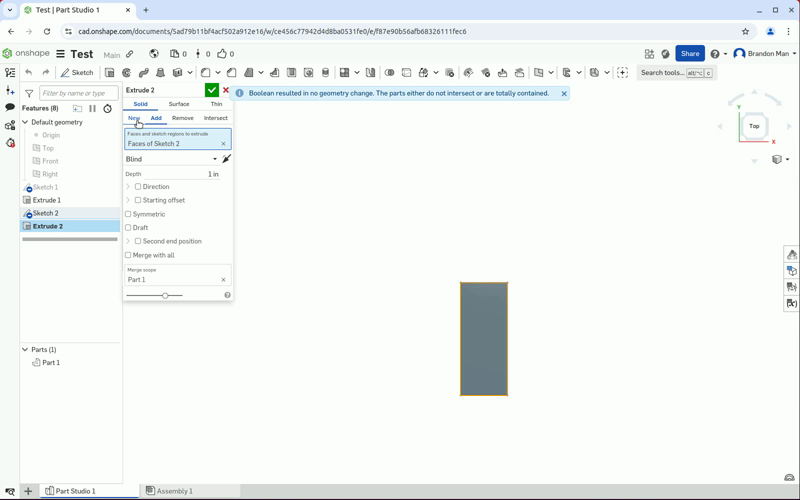
click(137, 120)
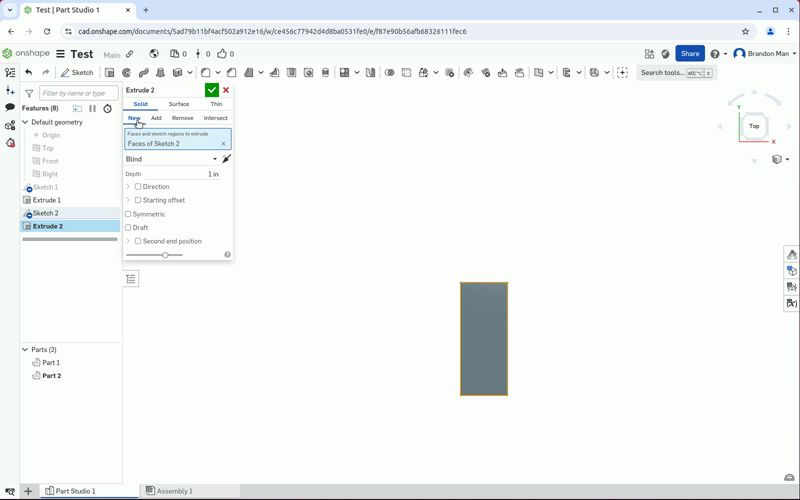
key(tab, 4)
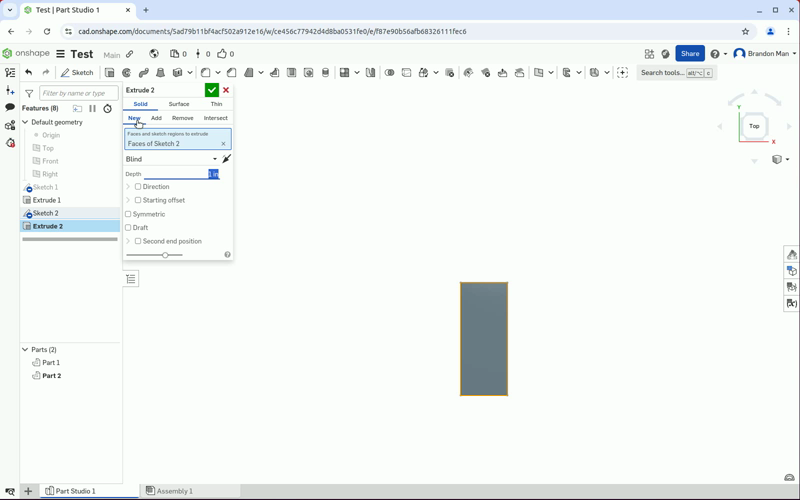
text(16.128)
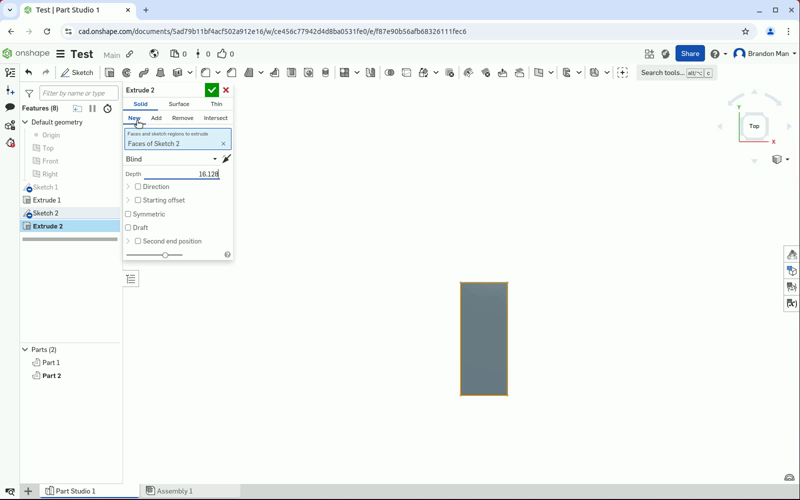
key(enter)
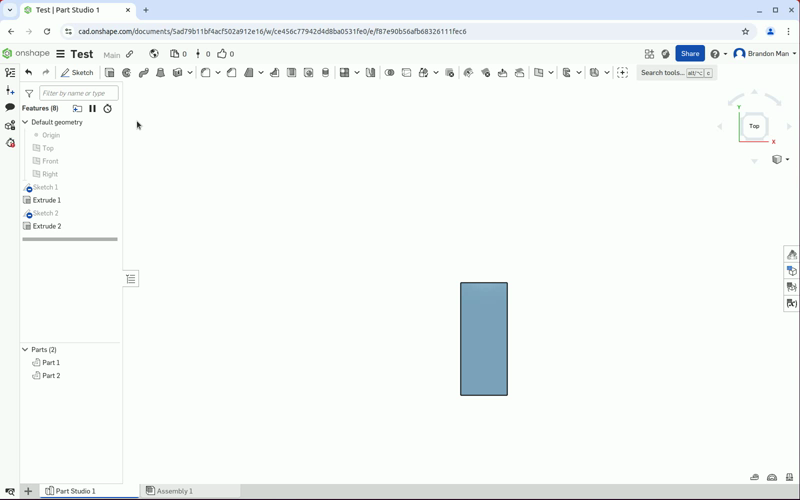
key(shift+h)
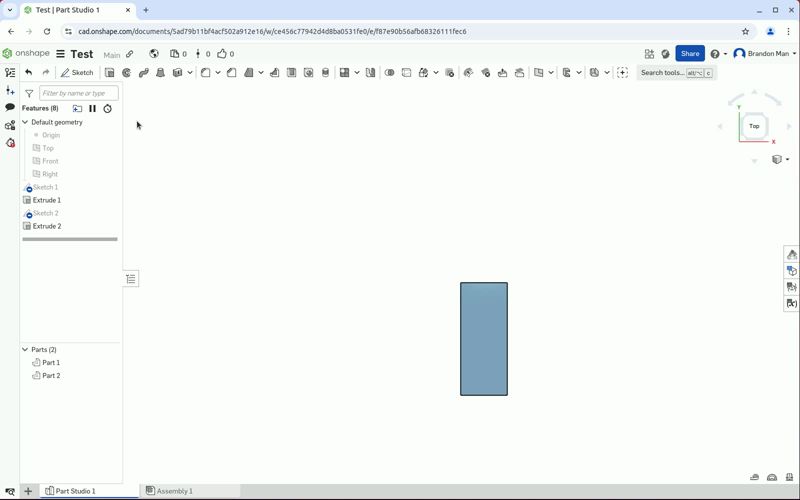
key(shift+h)
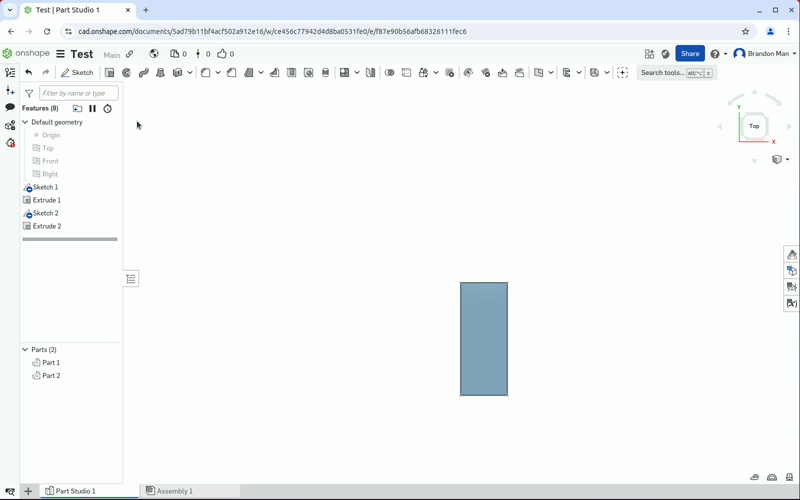
key(shift+7)
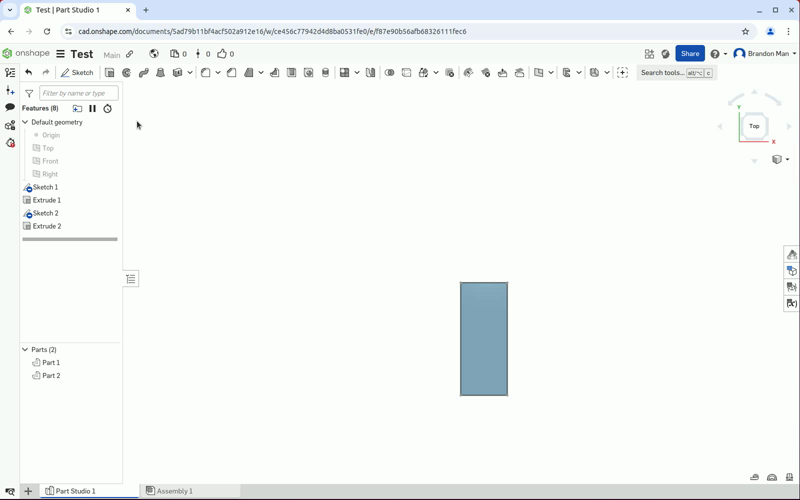
key(up, 3)
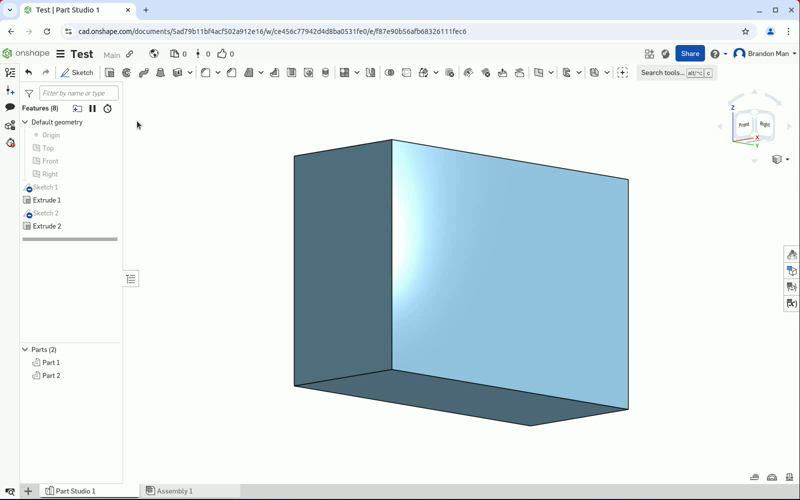
key(left, 3)
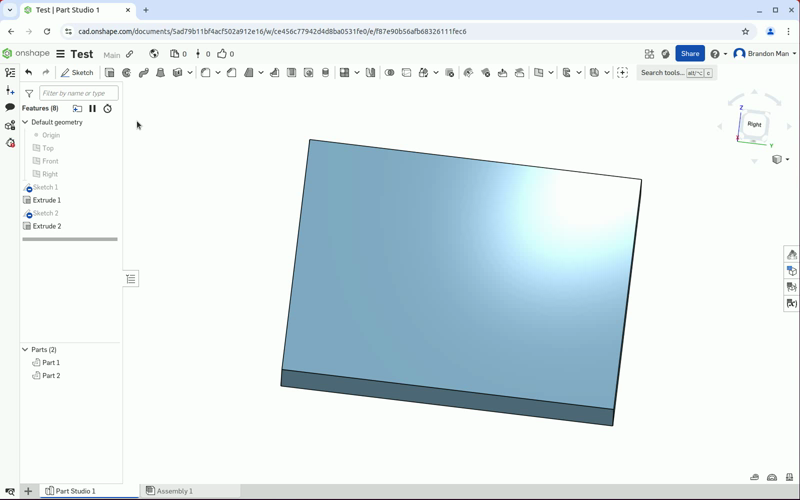
key(right, 3)
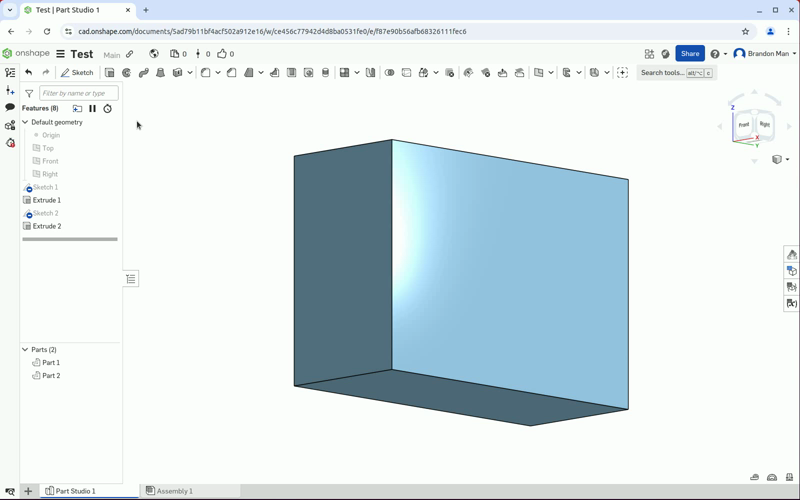
key(down, 3)
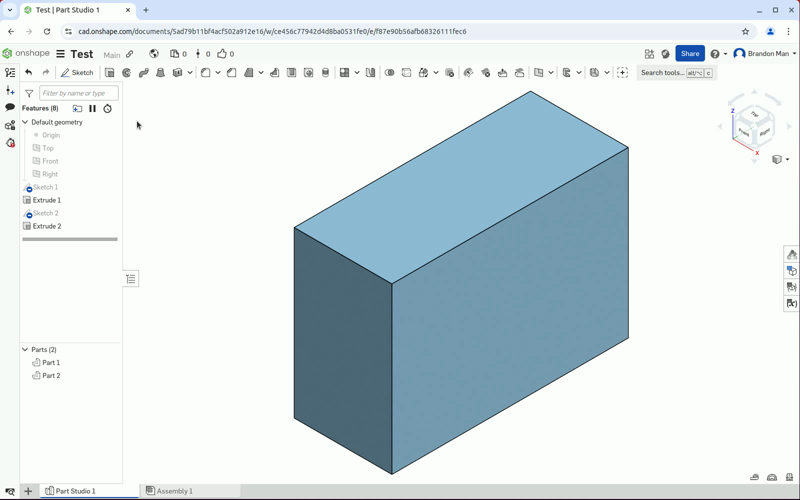
mouse_move(73, 189)
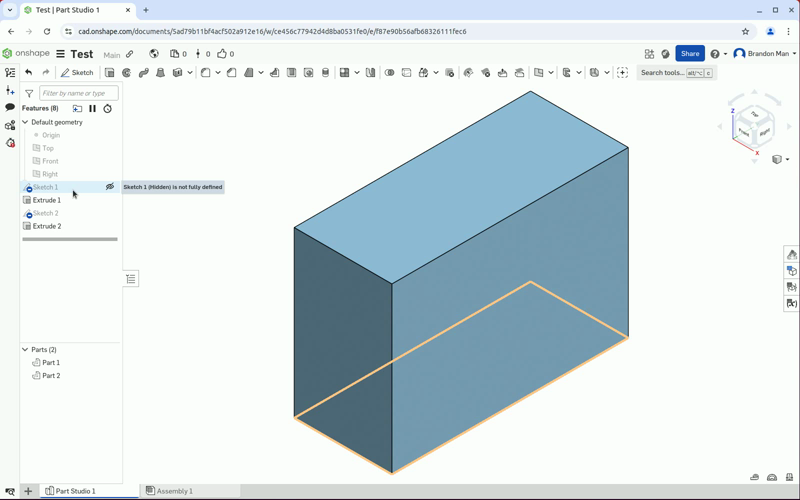
click(73, 189)